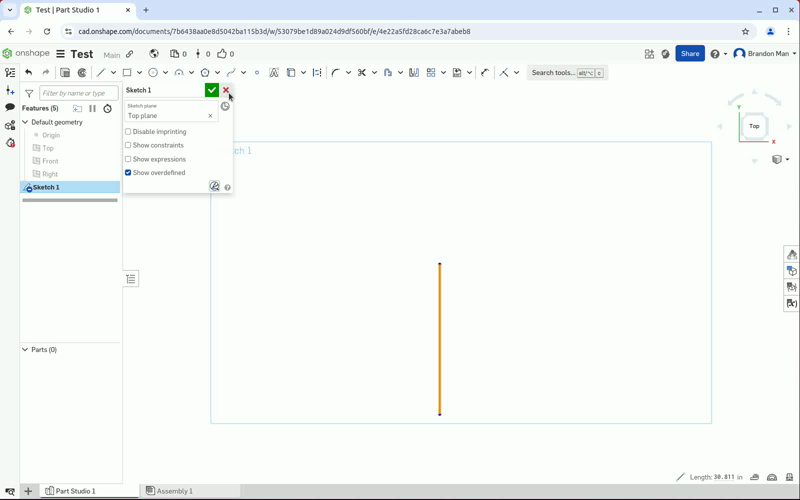
key(shift+h)
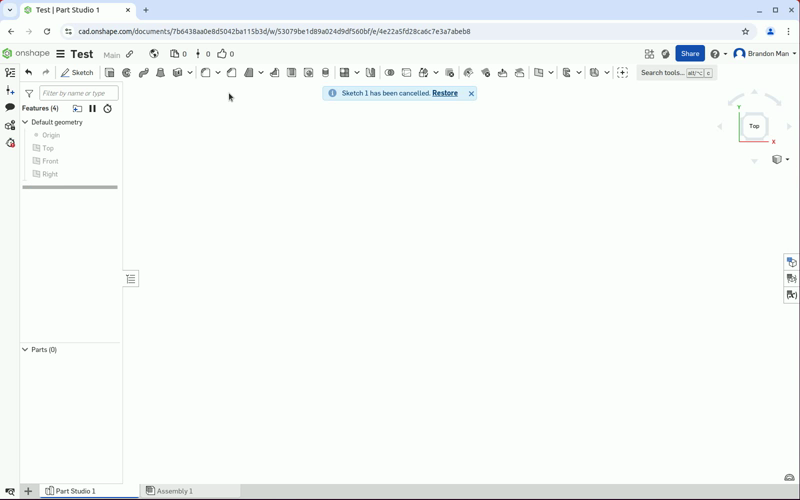
mouse_move(73, 352)
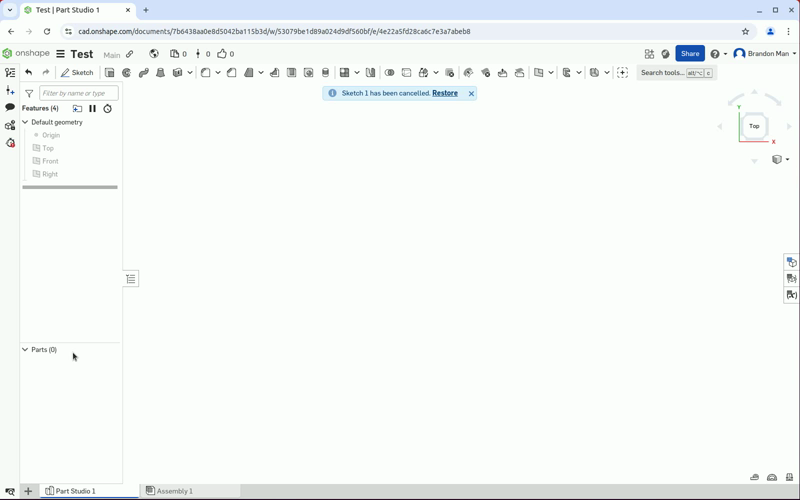
key(y)
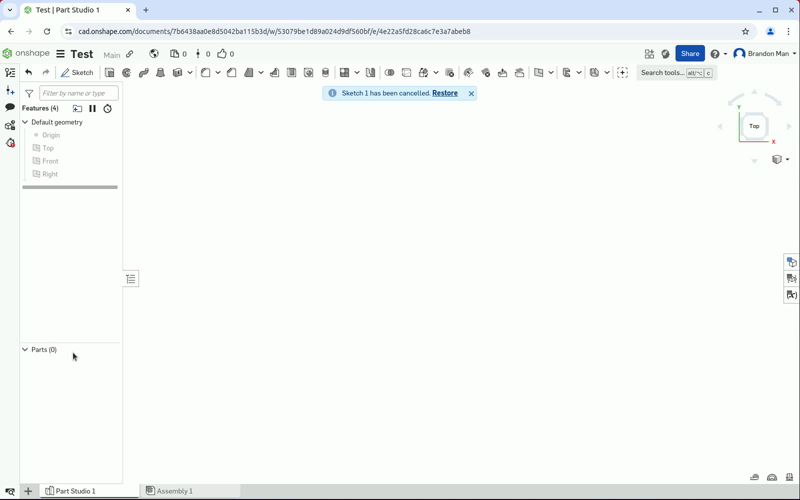
key(shift+p)
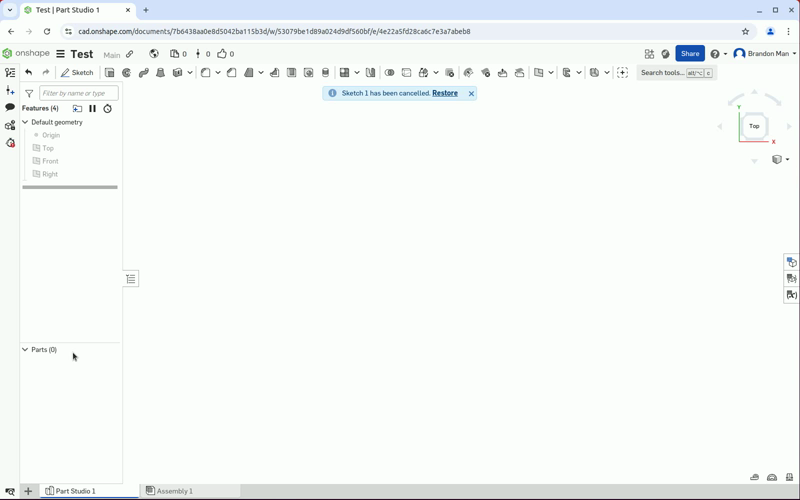
key(space)
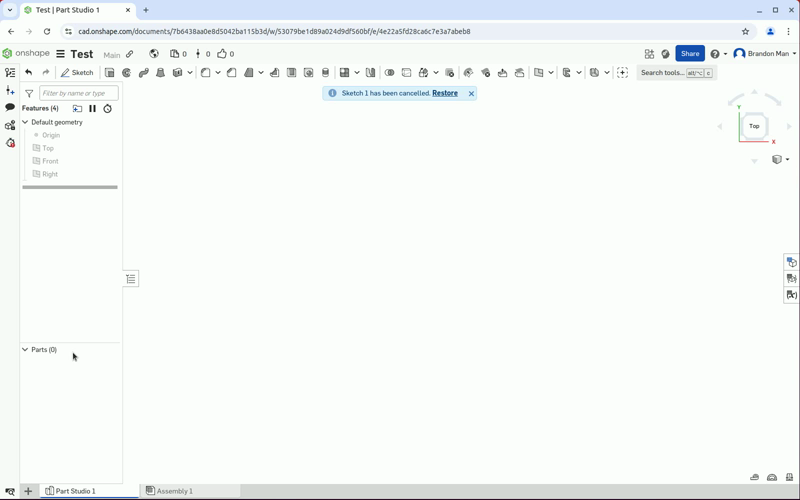
key_down(shift)
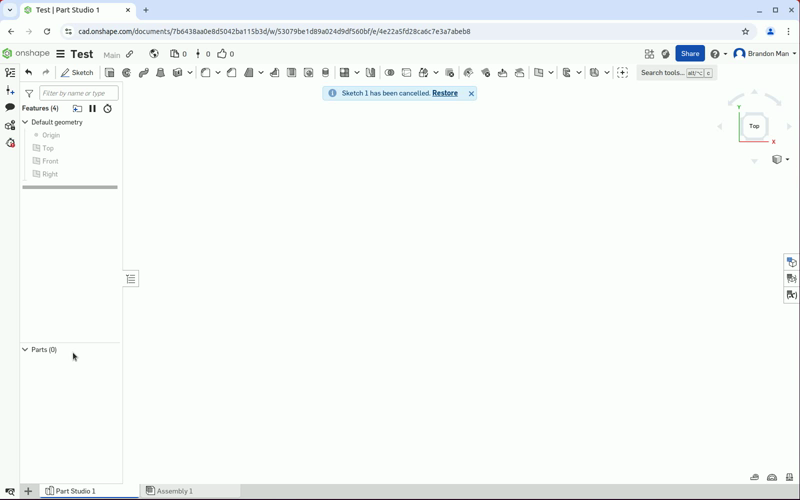
key(up)
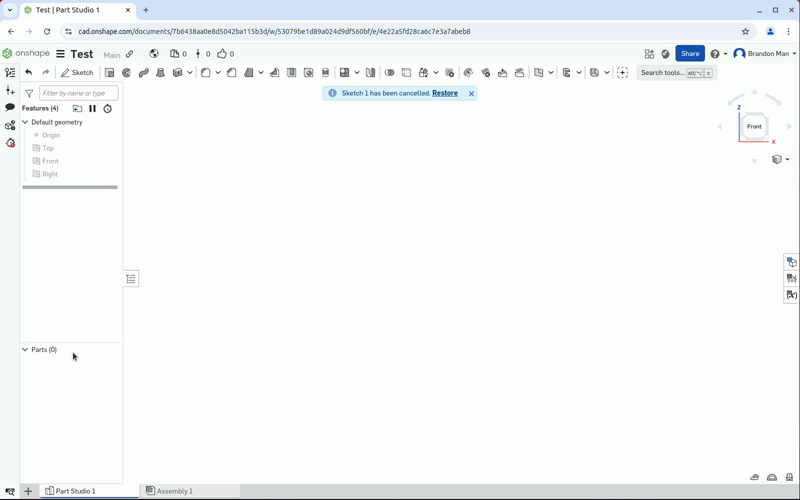
key_up(shift)
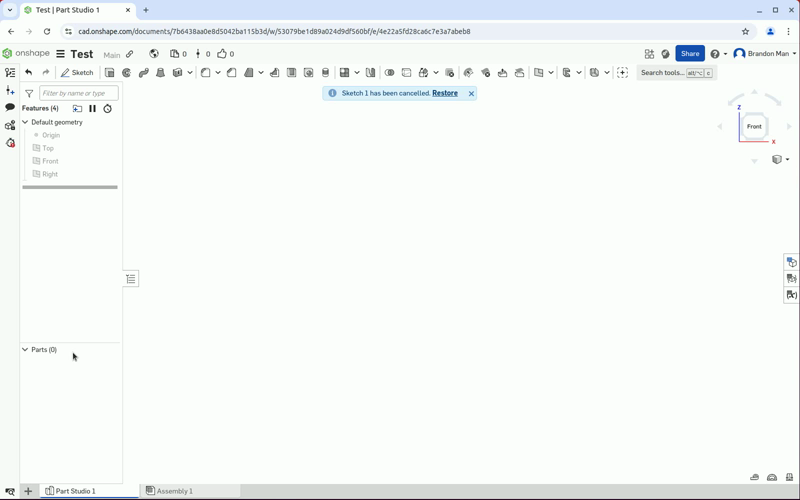
mouse_move(73, 352)
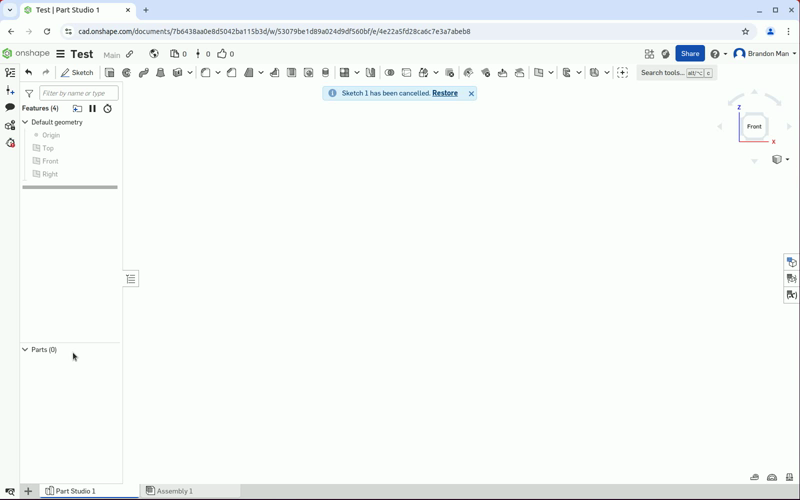
key(shift+y)
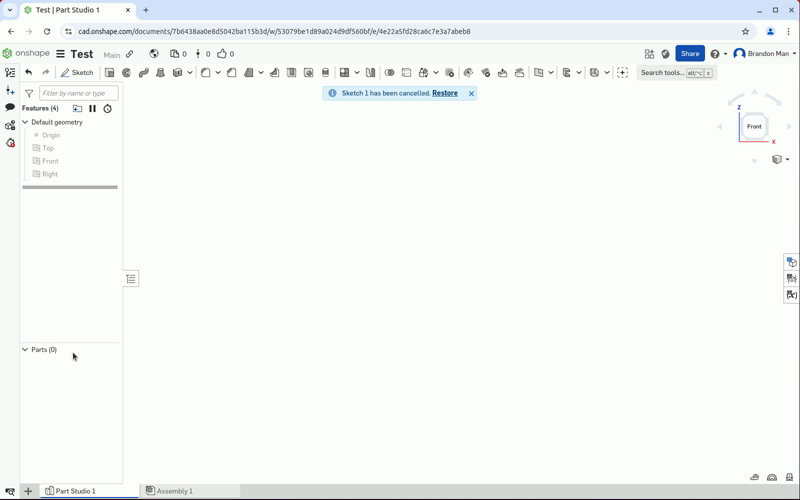
key(shift+s)
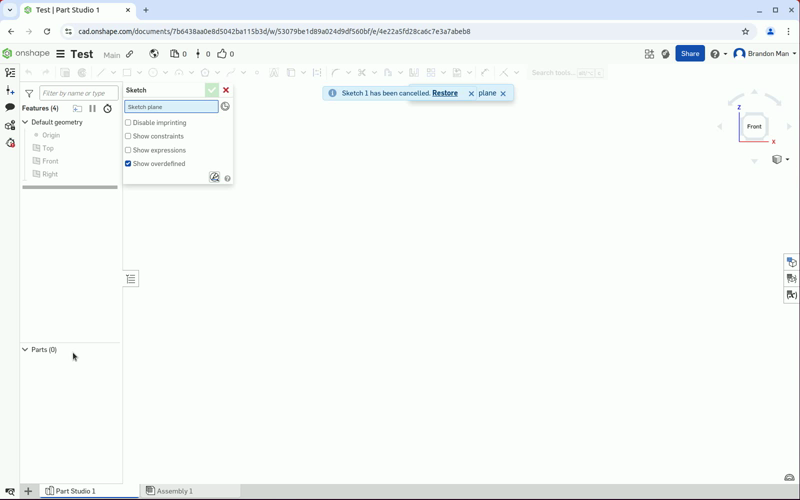
mouse_move(73, 163)
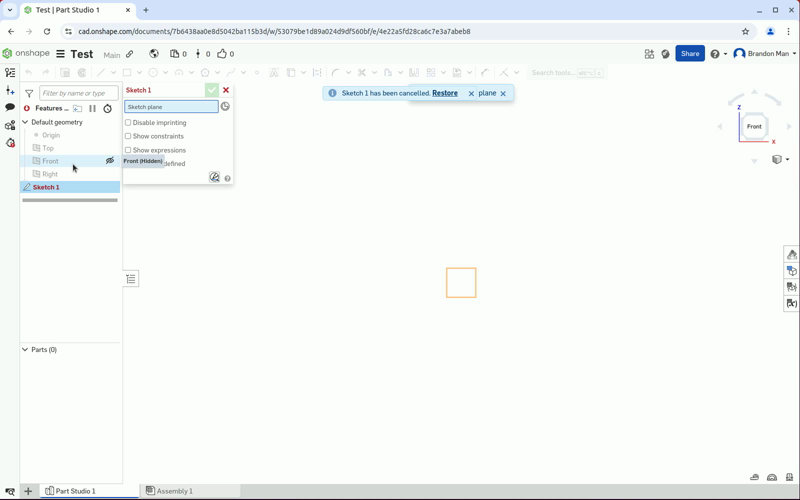
click(73, 163)
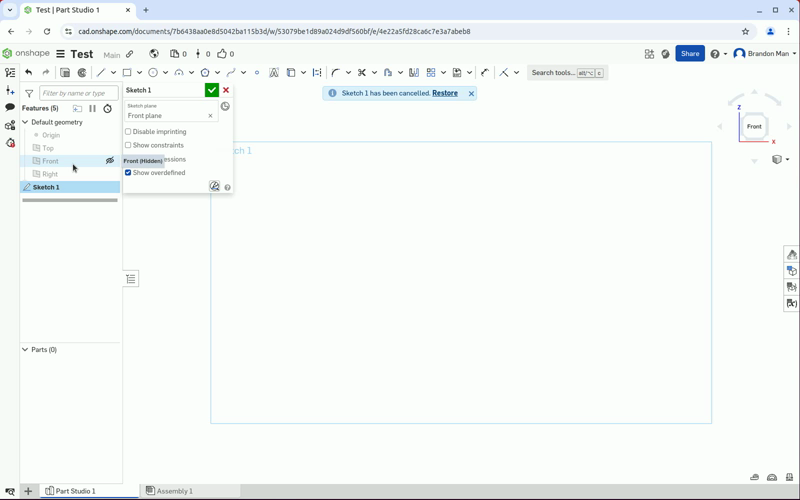
mouse_move(73, 352)
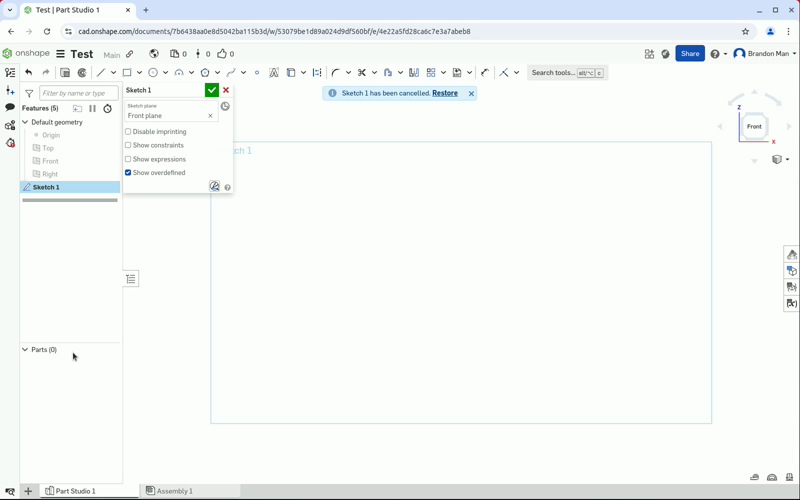
key(y)
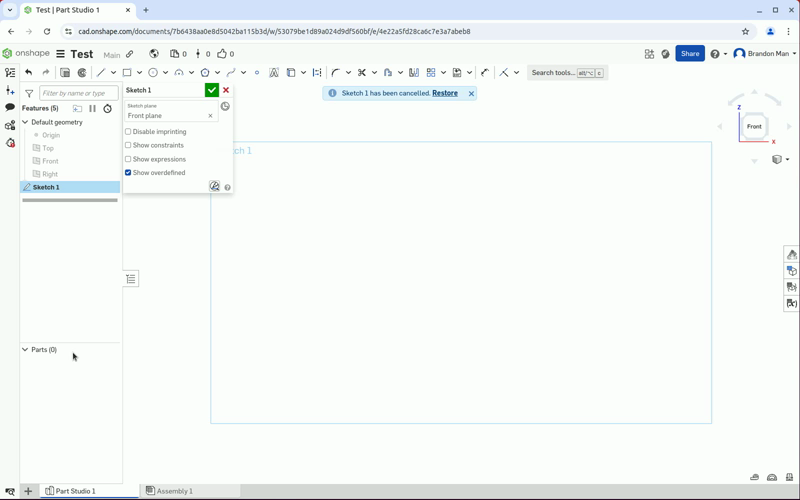
key(l)
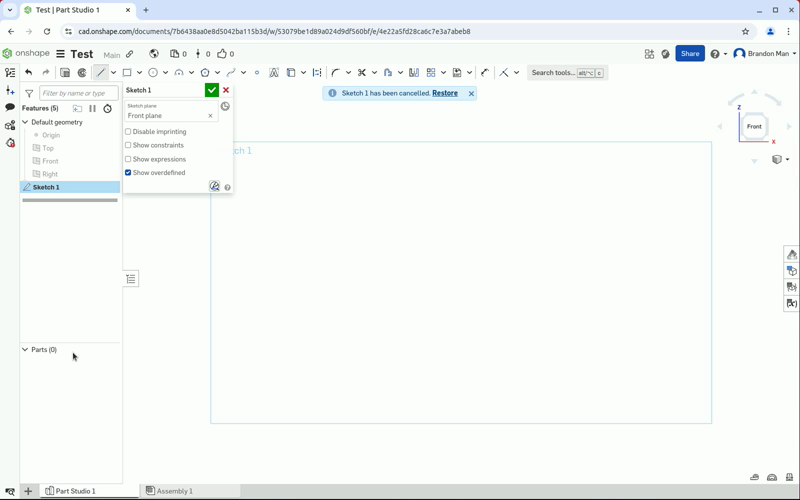
key_down(shift)
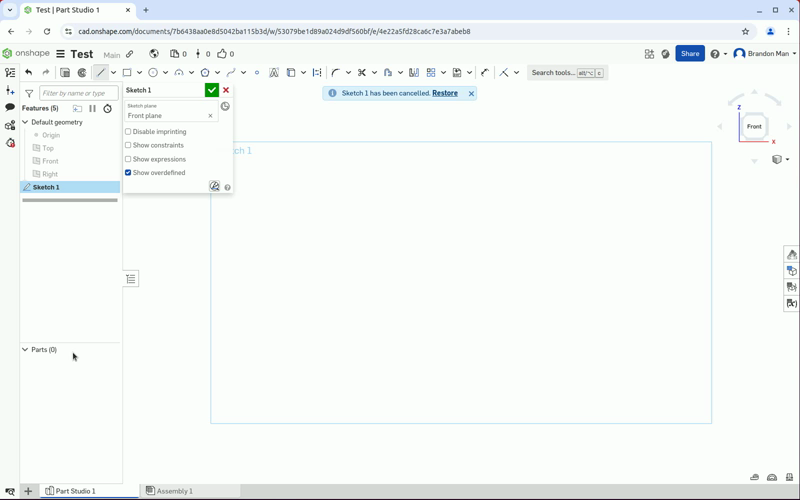
mouse_move(348, 366)
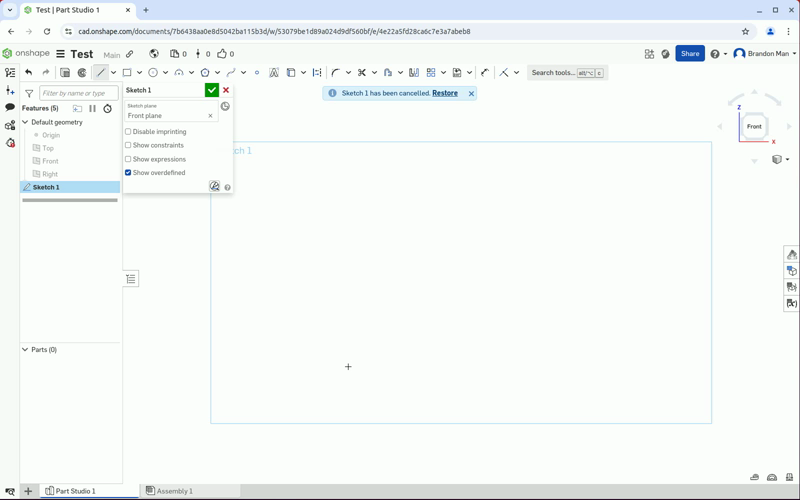
click(348, 366)
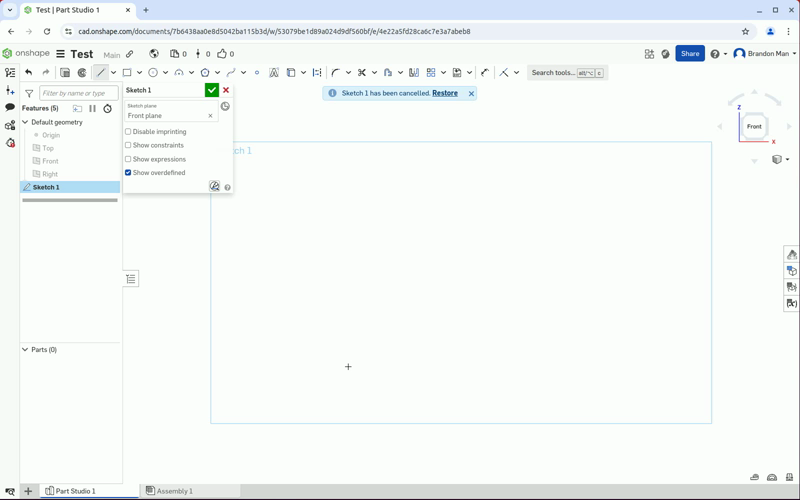
key_up(shift)
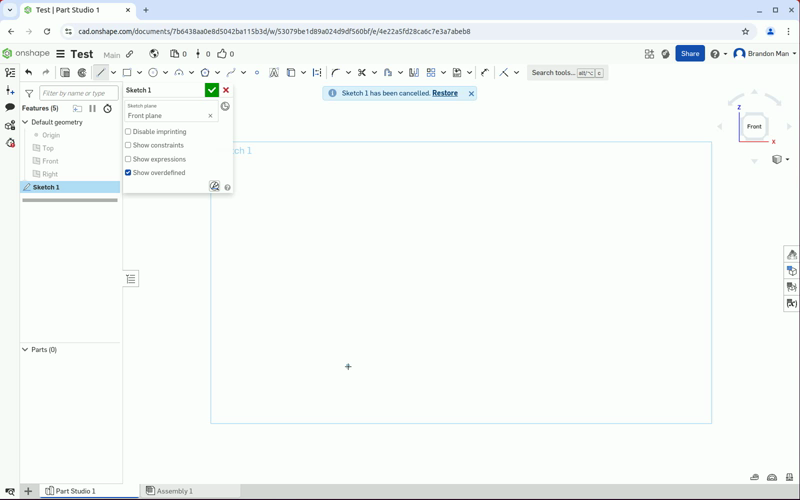
key_down(shift)
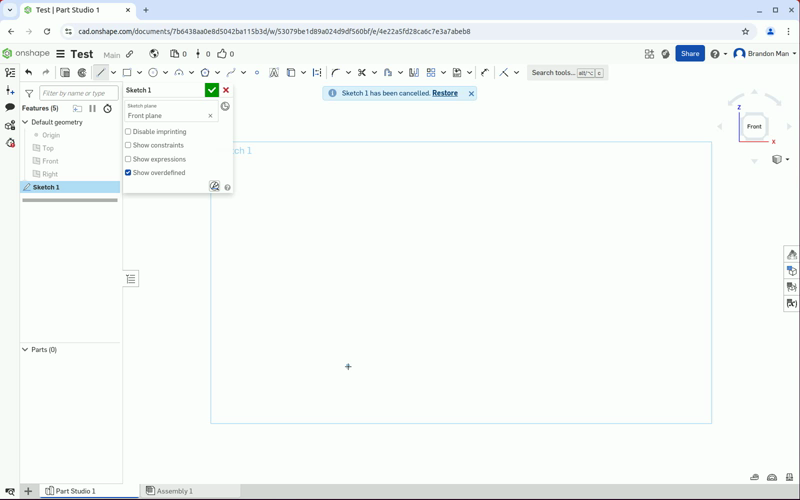
mouse_move(570, 366)
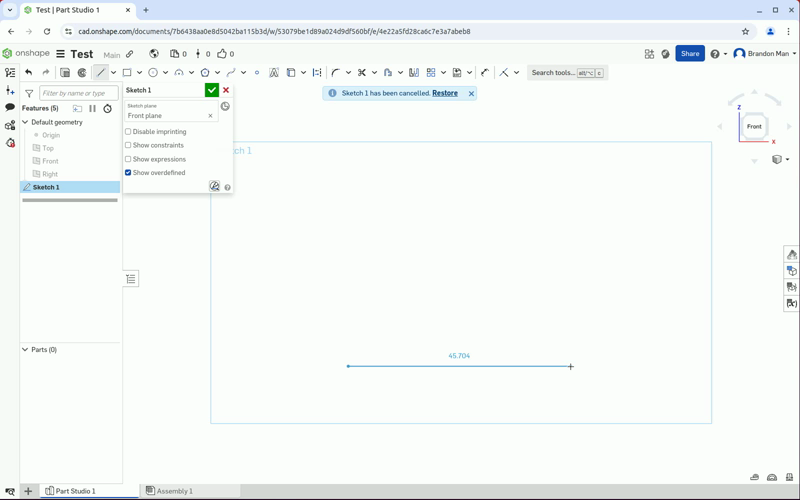
click(570, 366)
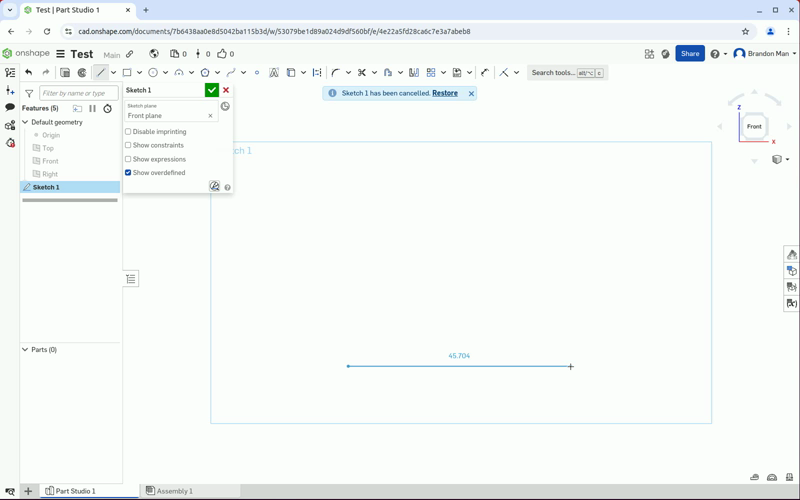
key_up(shift)
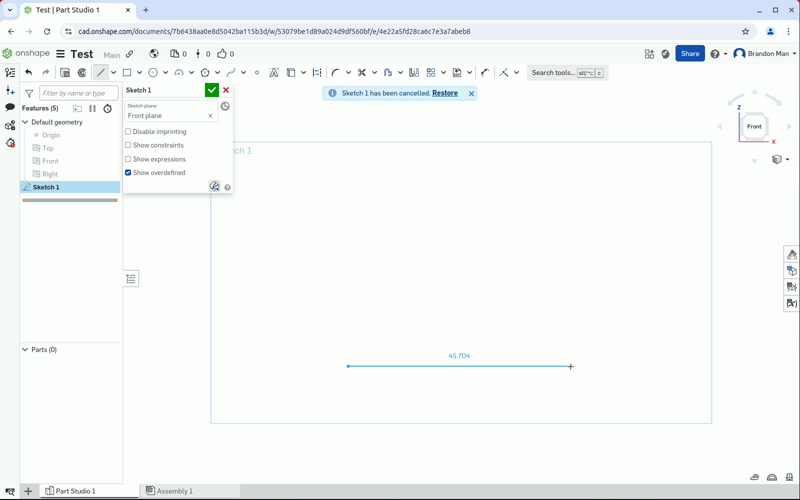
key_down(shift)
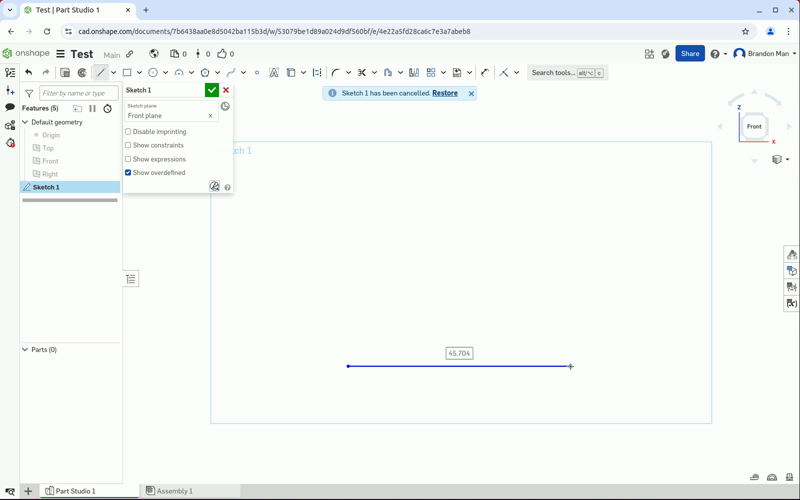
mouse_move(570, 202)
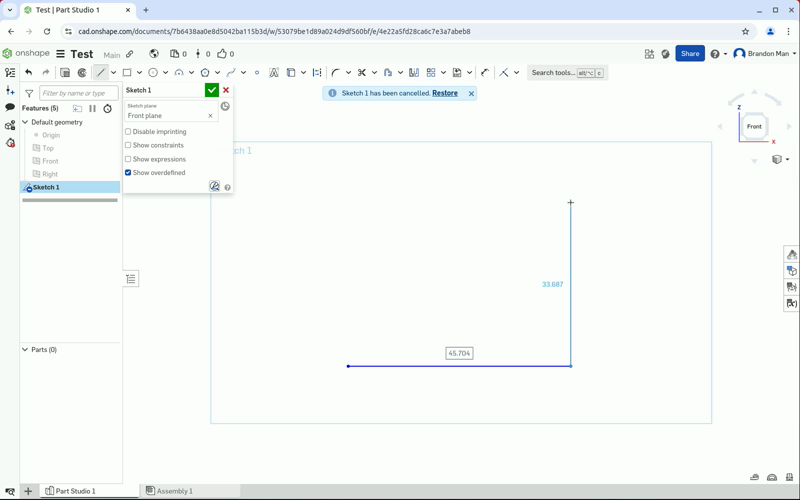
click(570, 202)
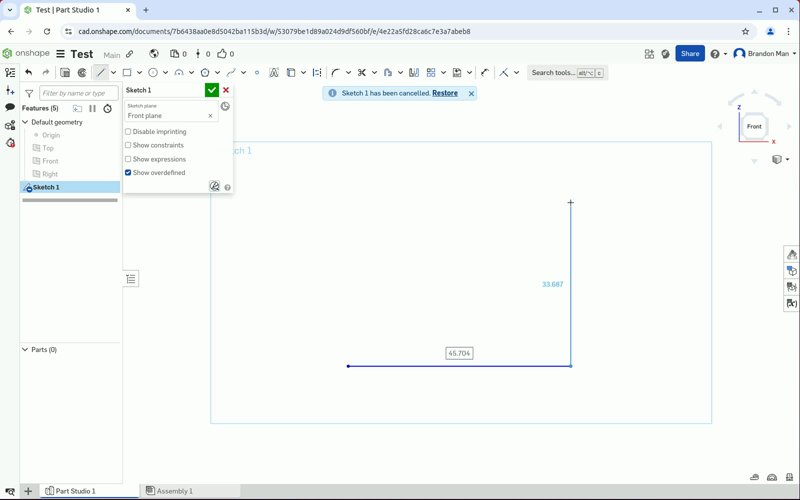
key_up(shift)
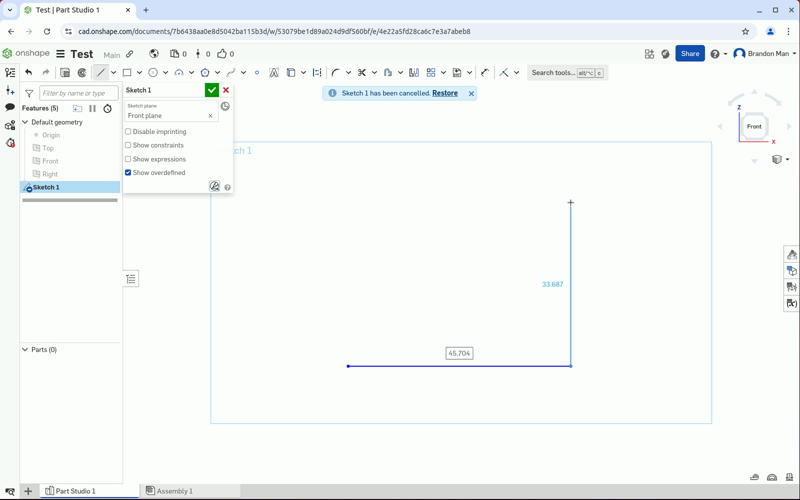
key_down(shift)
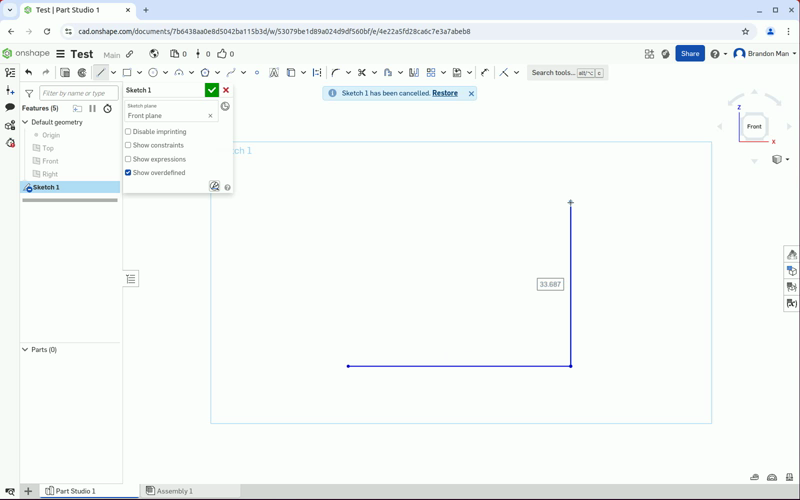
mouse_move(348, 202)
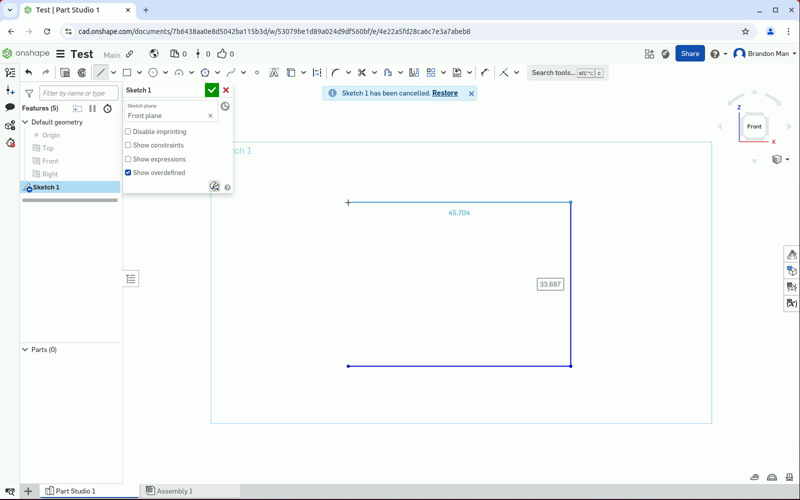
click(348, 202)
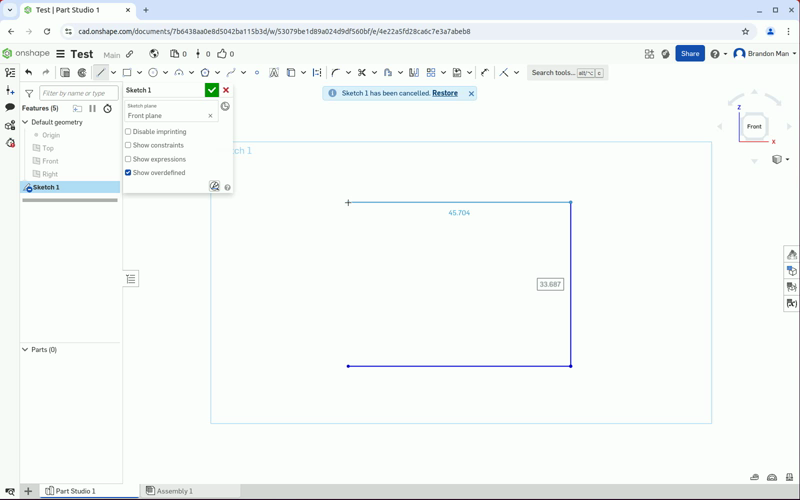
key_up(shift)
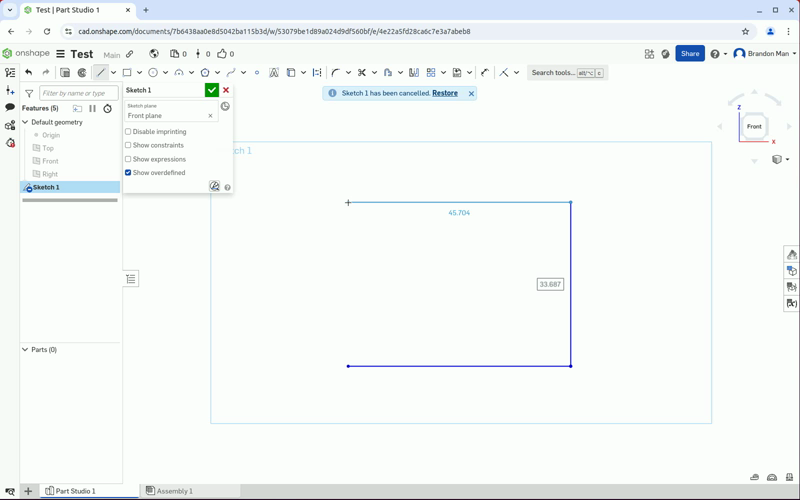
key_down(shift)
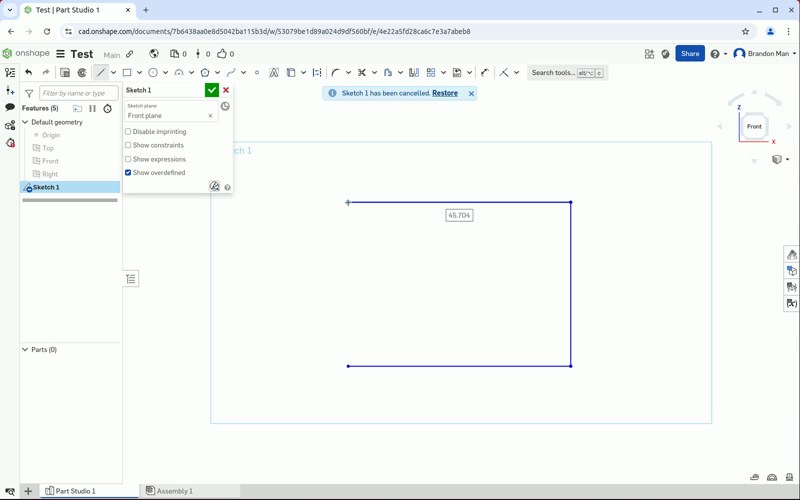
mouse_move(348, 366)
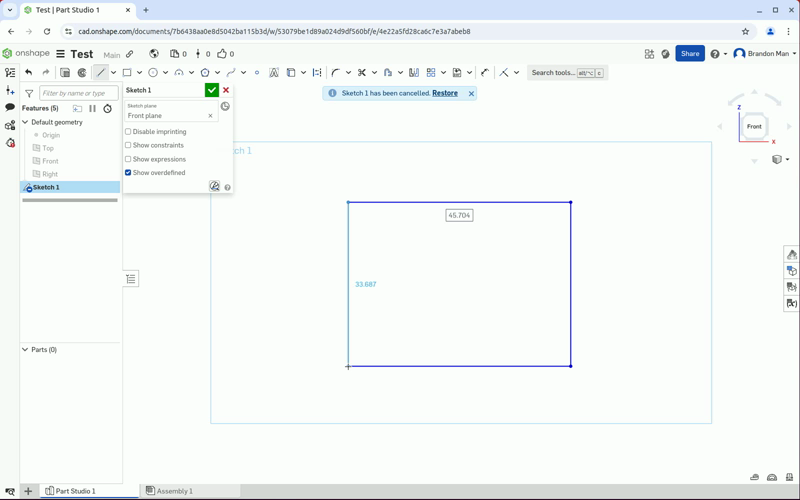
key_up(shift)
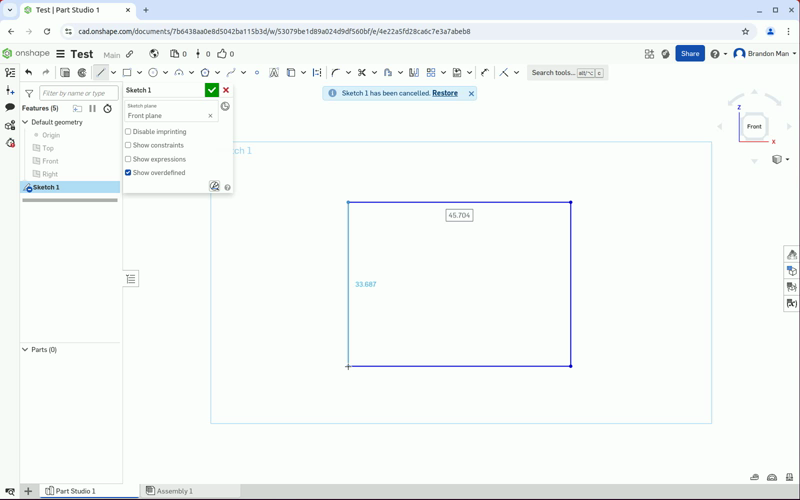
click(348, 366)
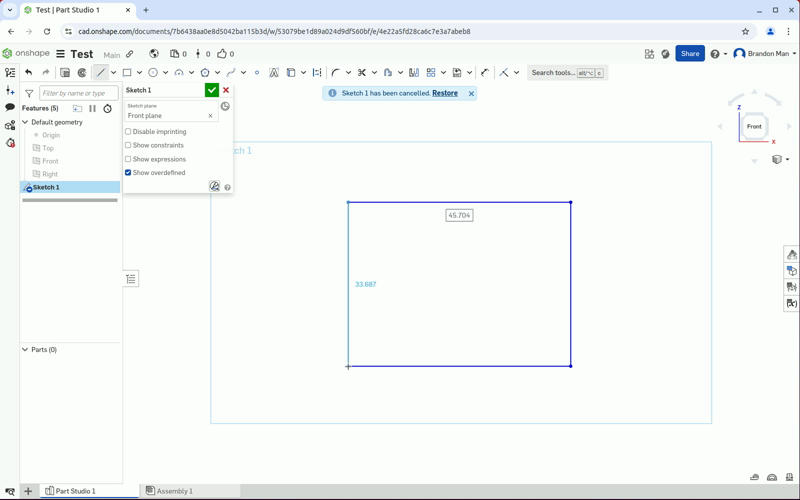
key(esc)
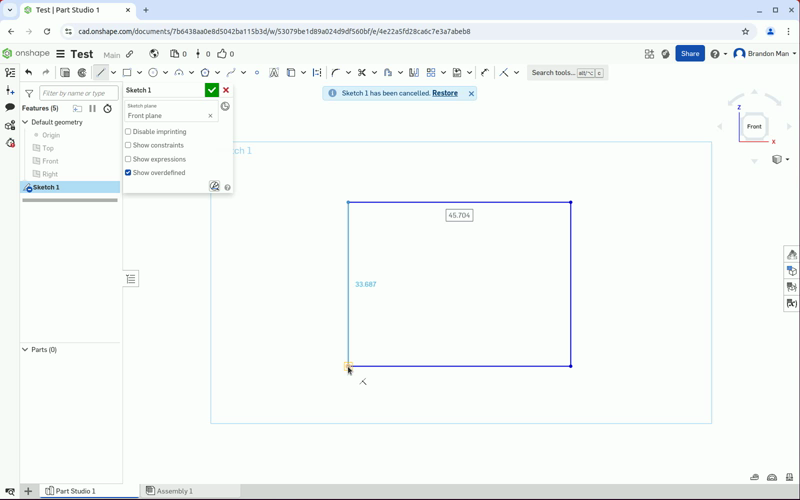
mouse_move(483, 245)
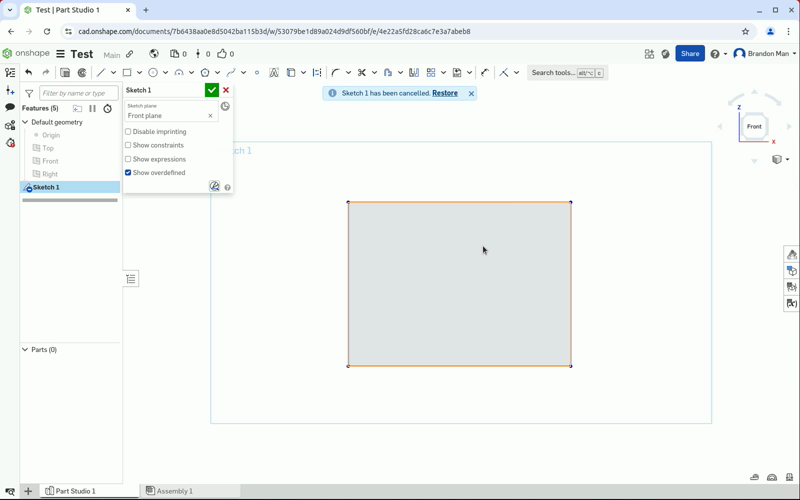
click(483, 245)
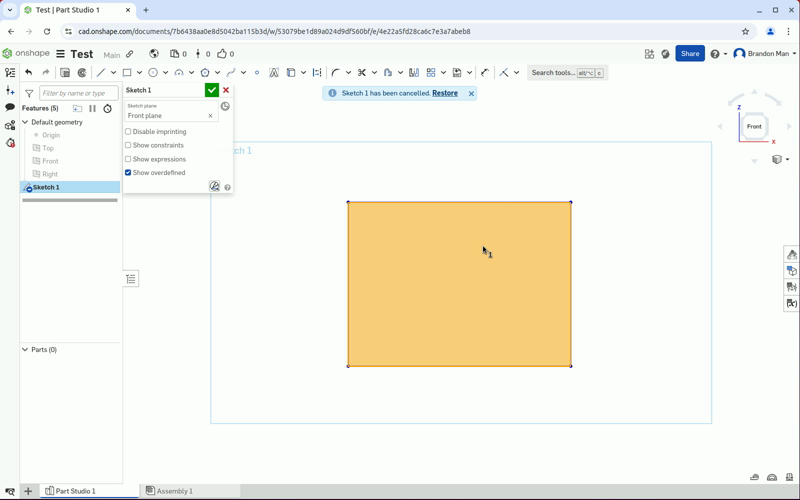
mouse_move(73, 352)
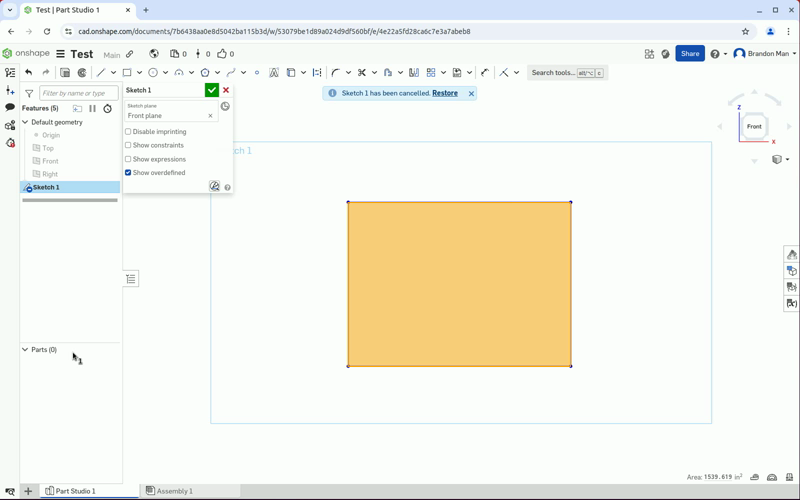
key(shift+y)
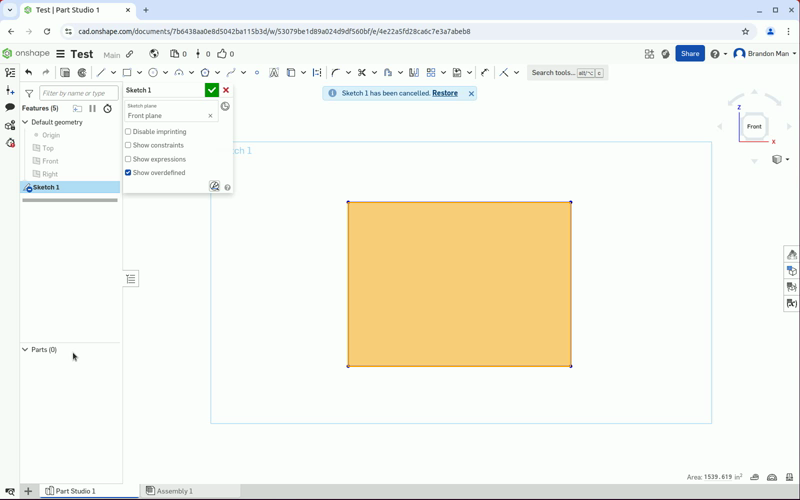
key(shift+e)
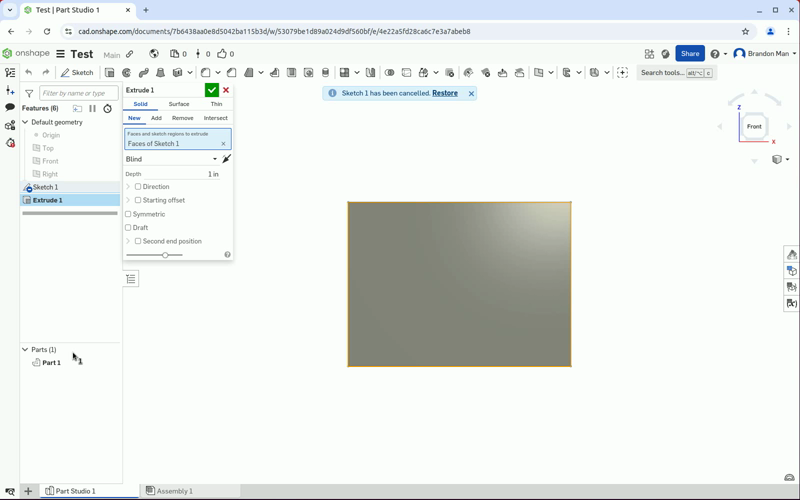
mouse_move(143, 106)
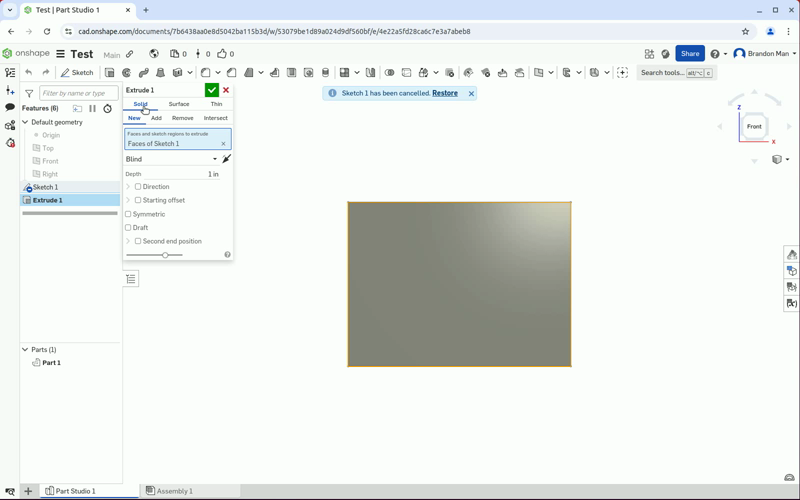
click(143, 106)
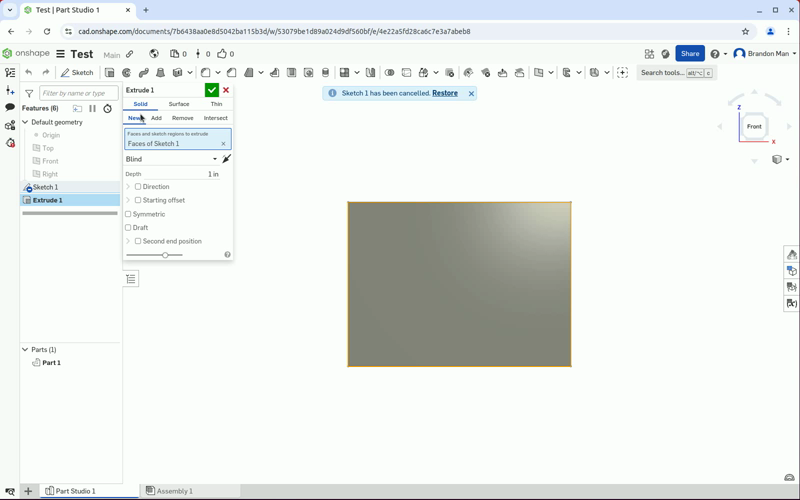
mouse_move(137, 120)
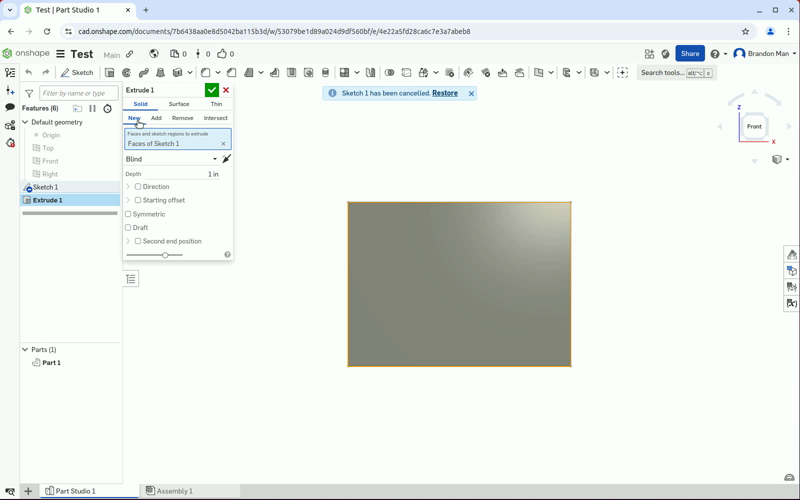
click(137, 120)
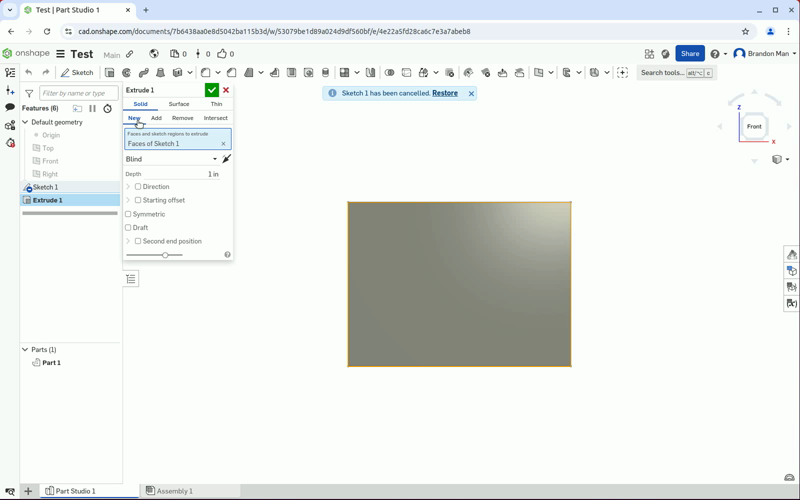
key(tab, 4)
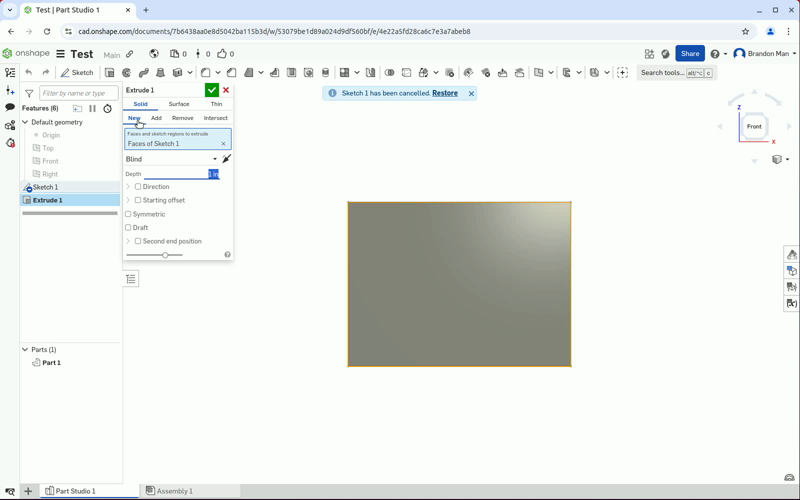
text(4.333)
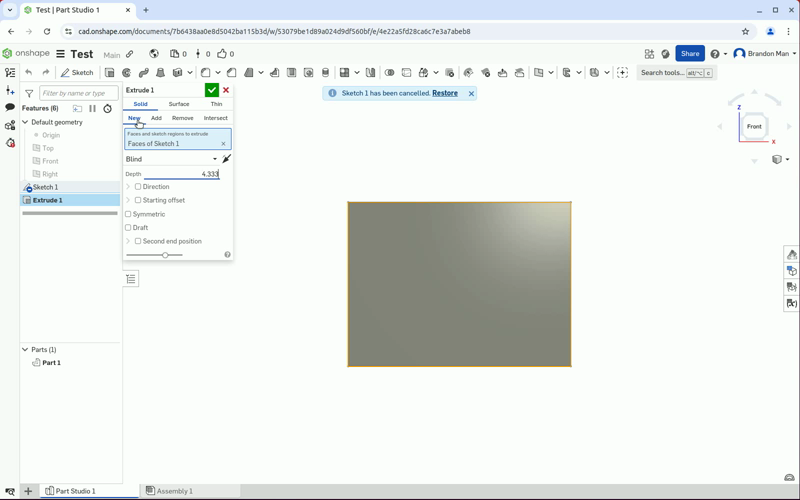
key(enter)
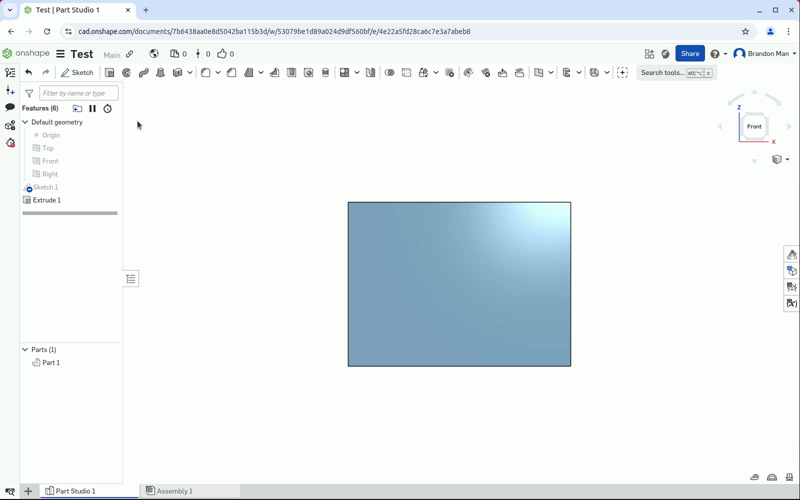
key(shift+h)
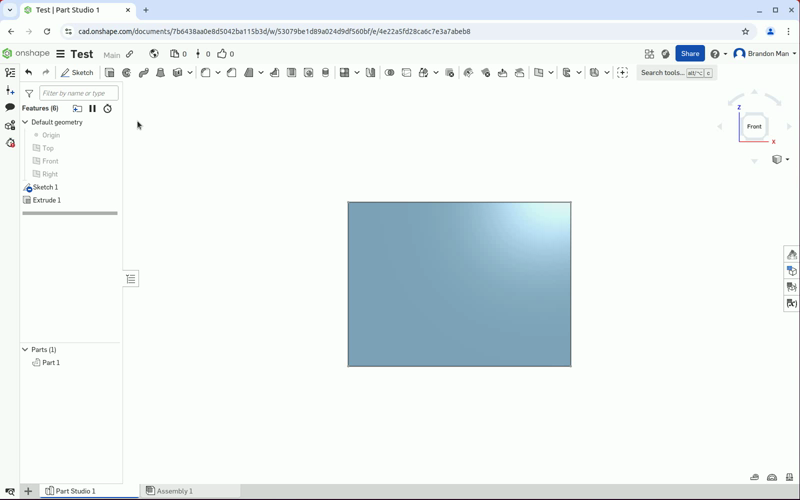
key(shift+h)
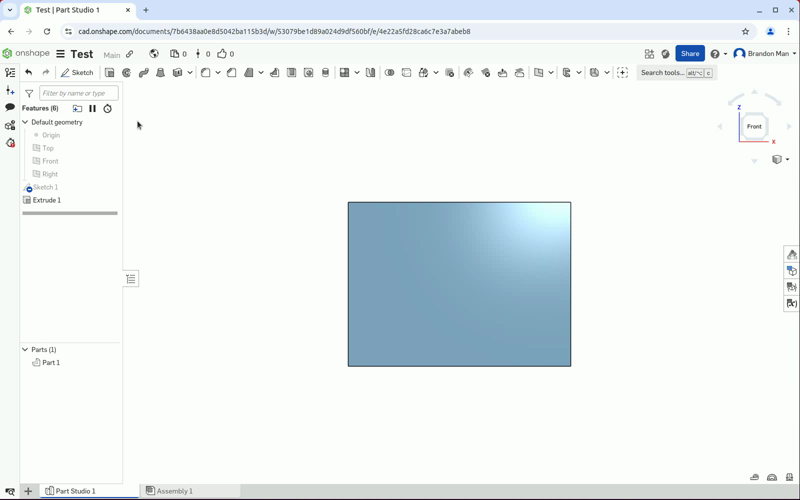
mouse_move(73, 189)
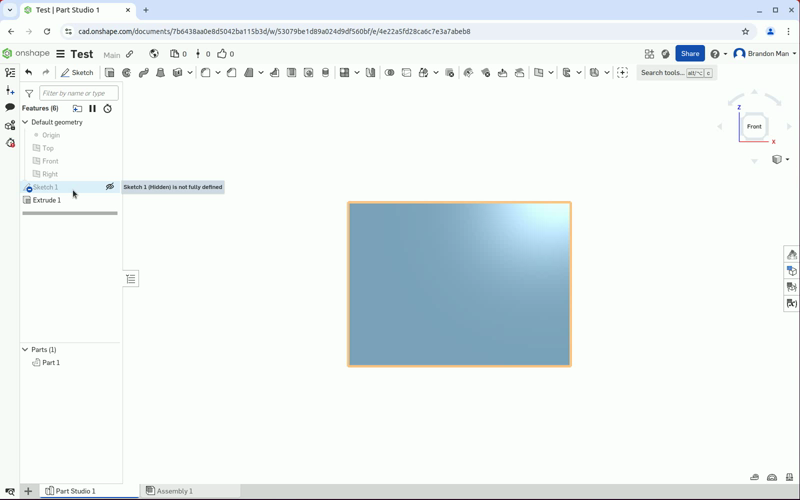
click(73, 189)
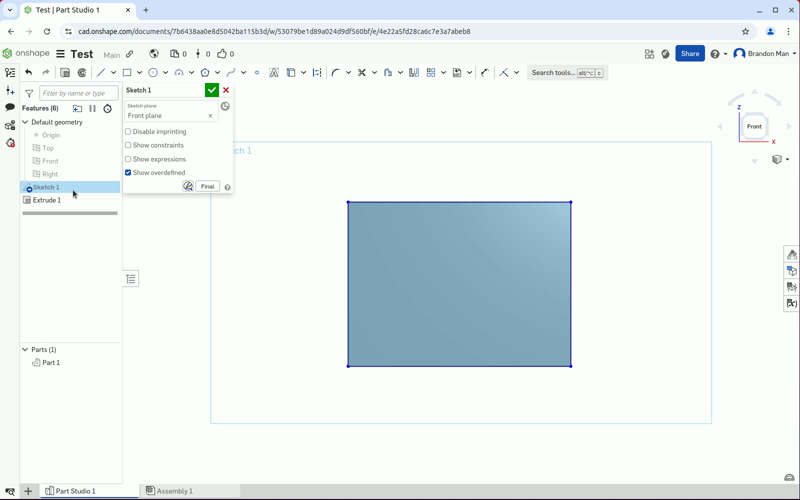
mouse_move(229, 92)
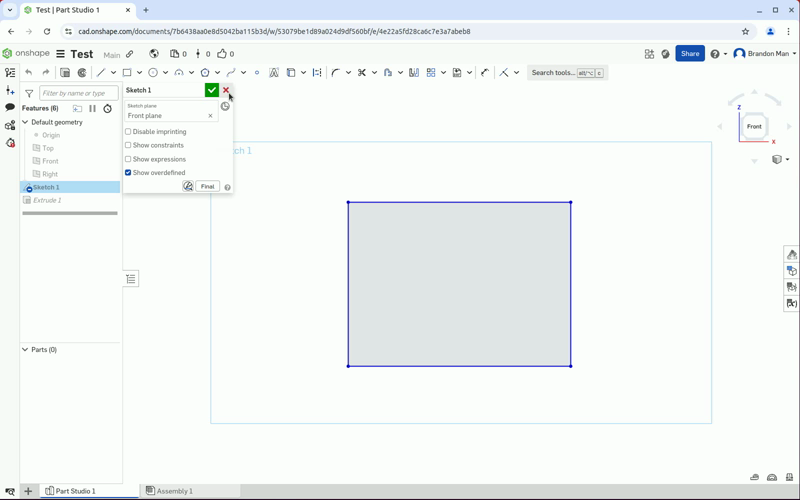
click(229, 92)
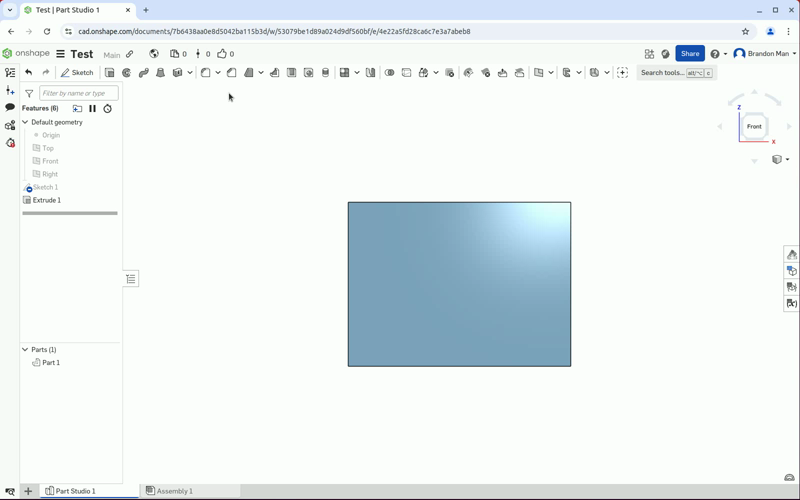
mouse_move(541, 75)
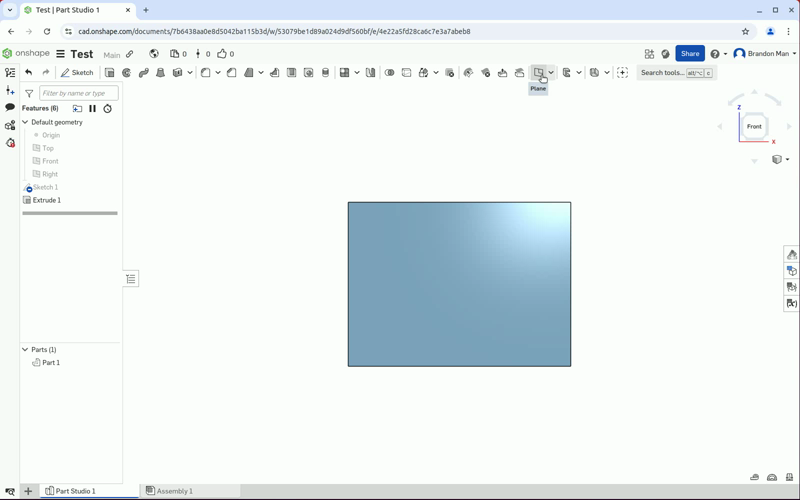
click(541, 75)
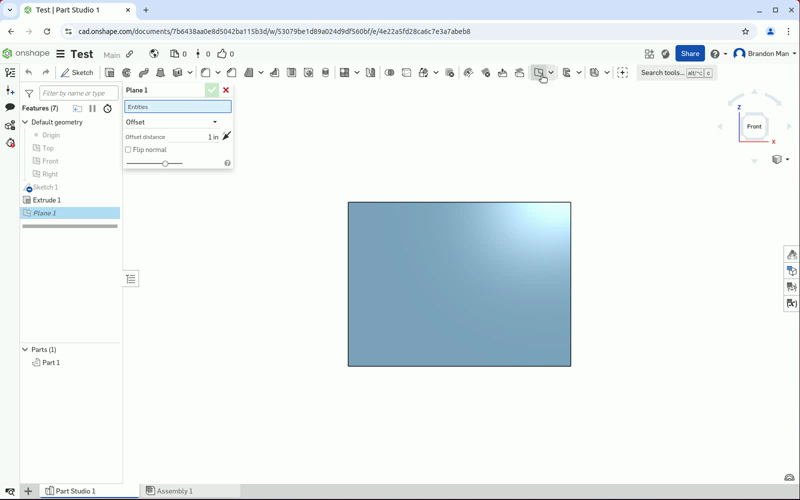
mouse_move(73, 163)
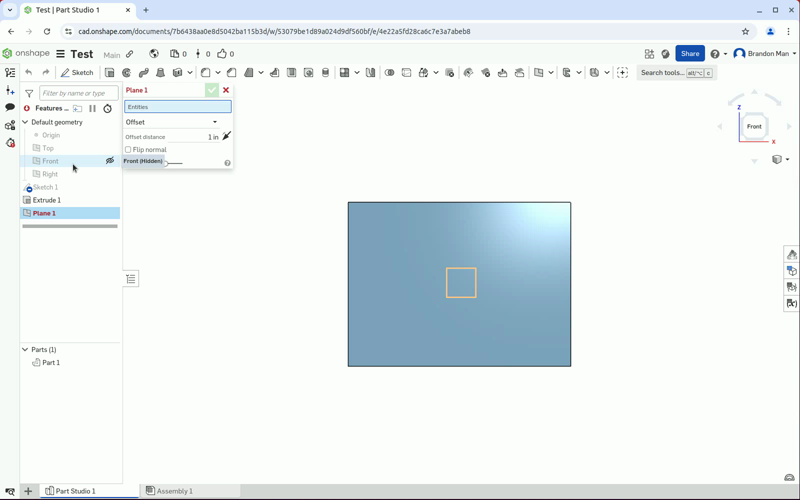
click(73, 163)
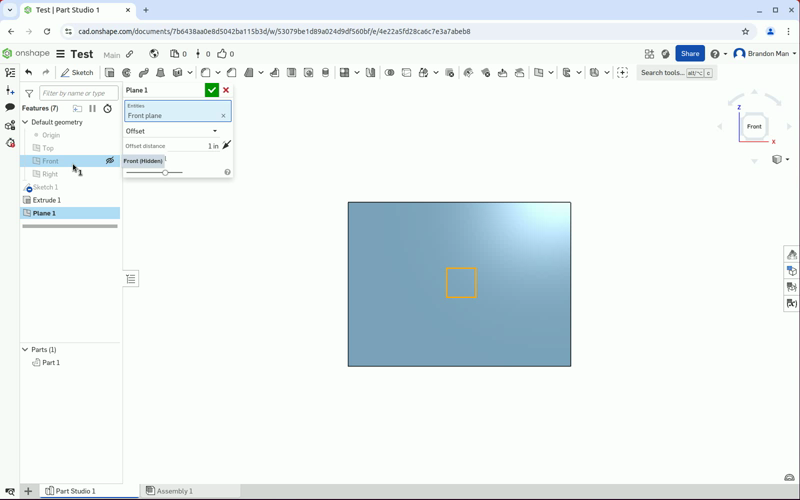
key(tab, 2)
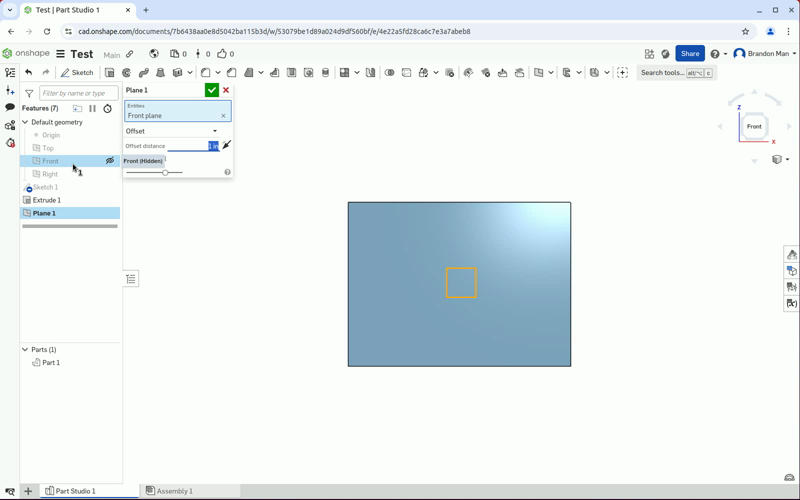
text(4.344)
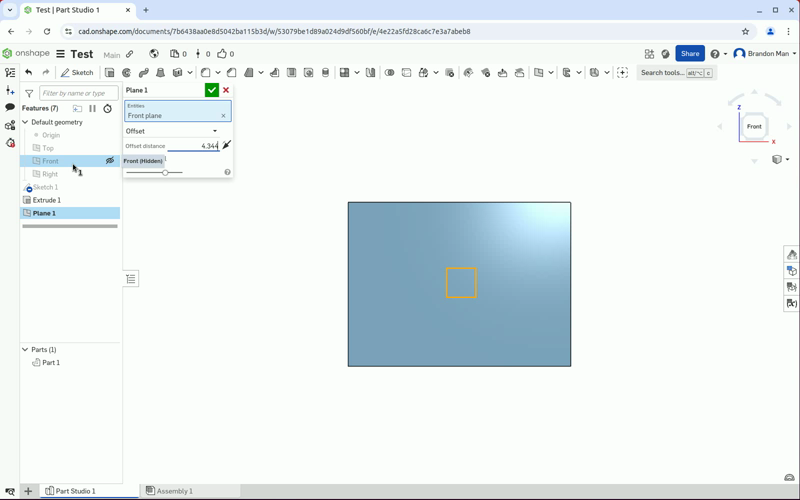
key(enter, 2)
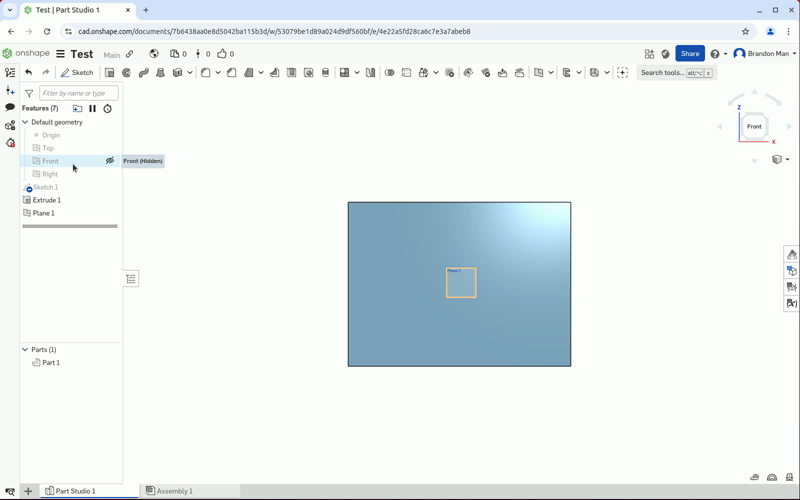
key(shift+s)
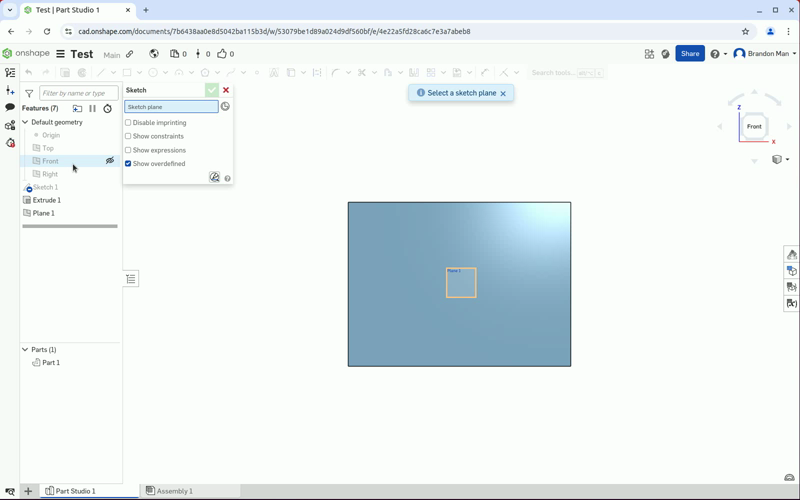
mouse_move(73, 215)
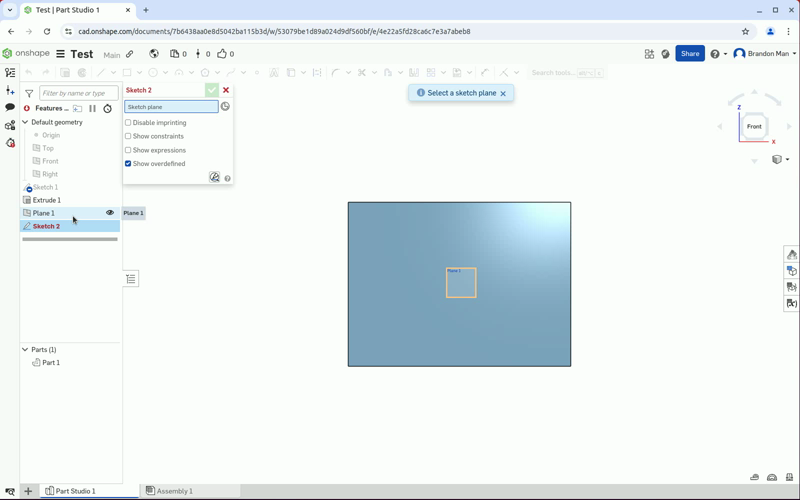
click(73, 215)
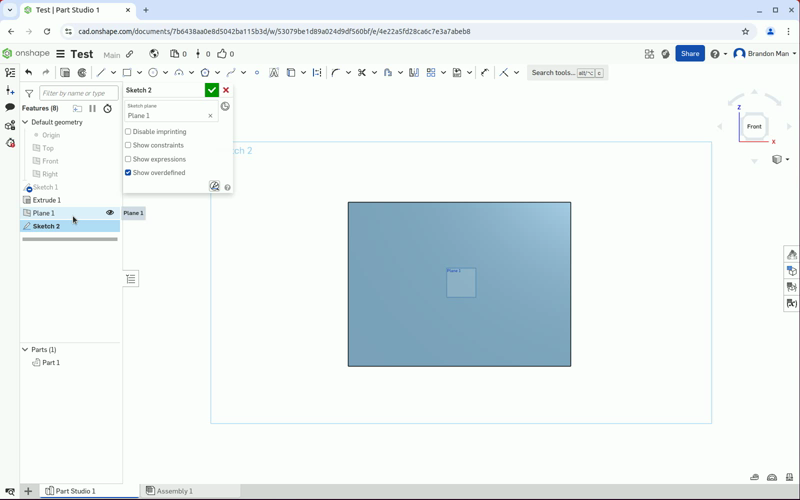
mouse_move(73, 352)
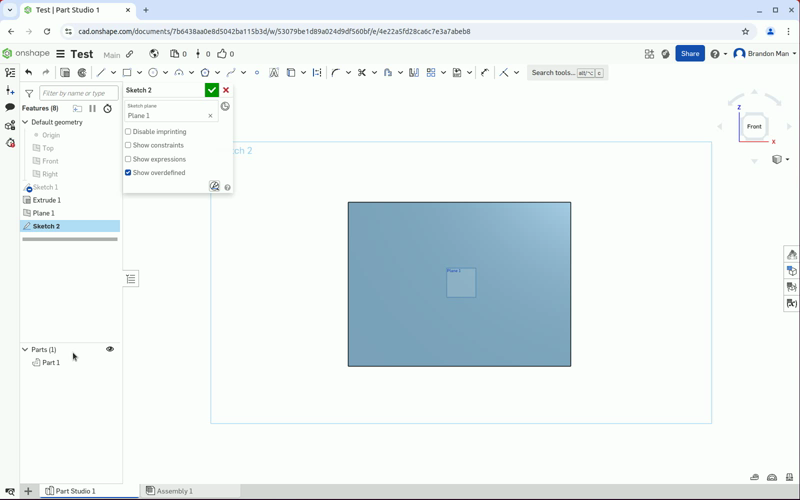
key(y)
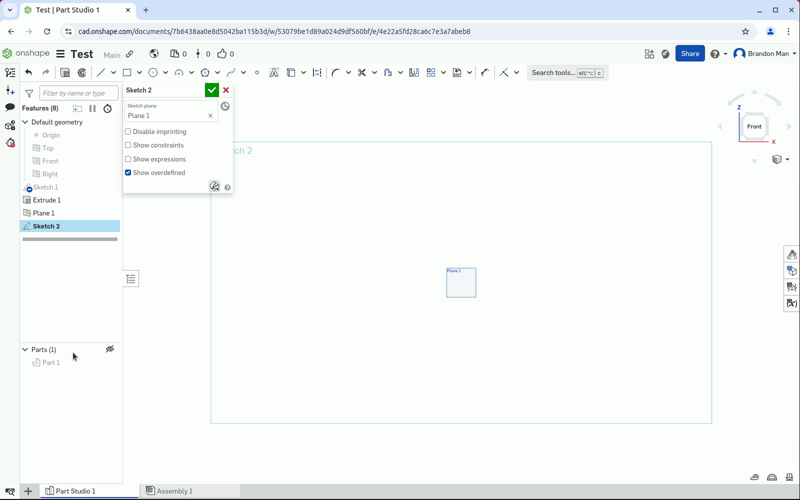
key(l)
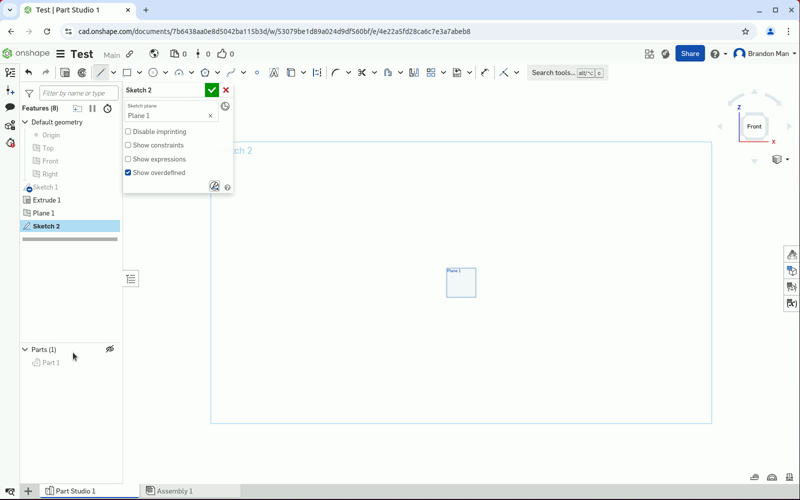
key_down(shift)
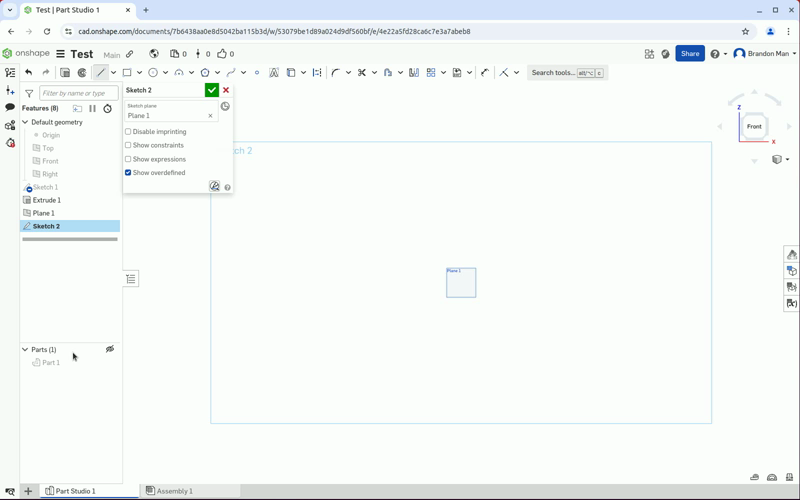
mouse_move(397, 247)
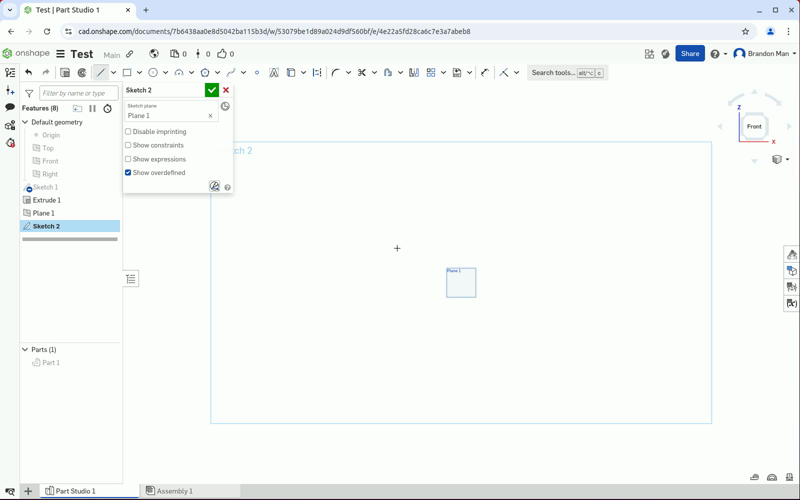
click(397, 247)
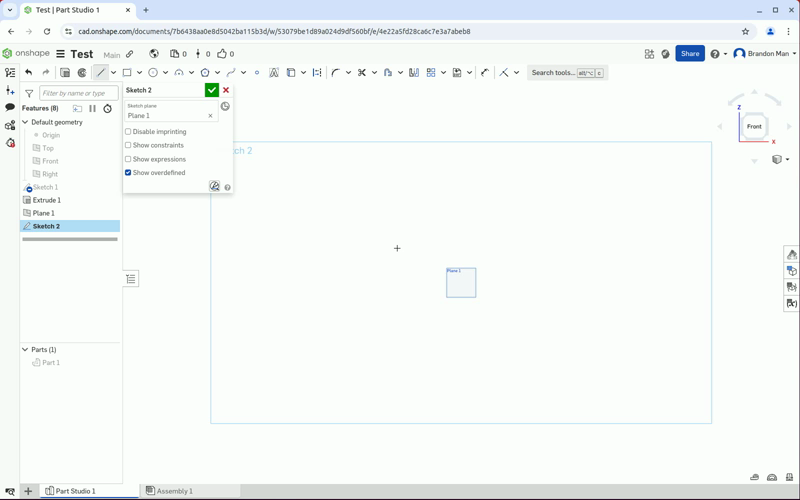
key_up(shift)
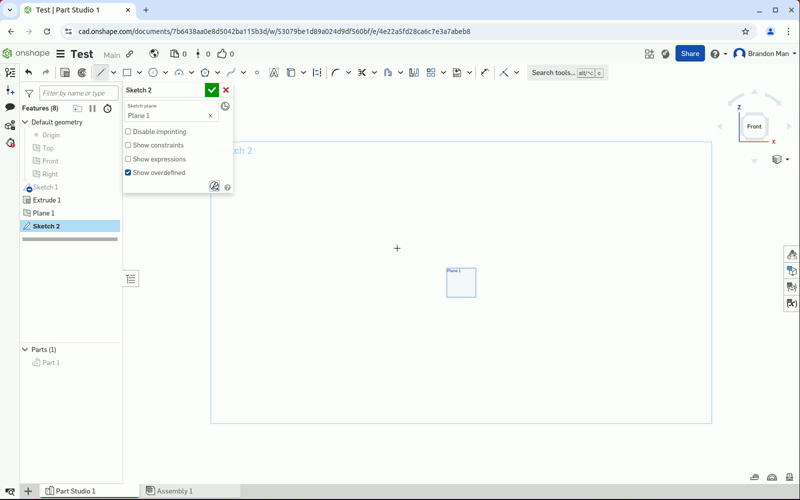
key_down(shift)
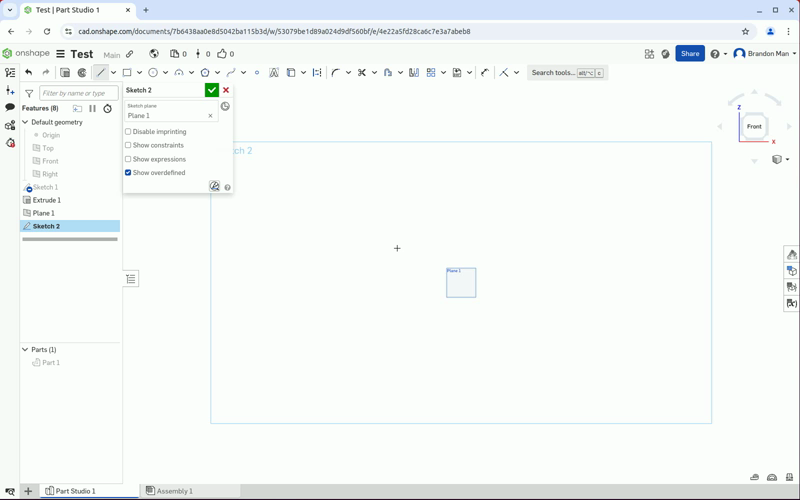
mouse_move(398, 319)
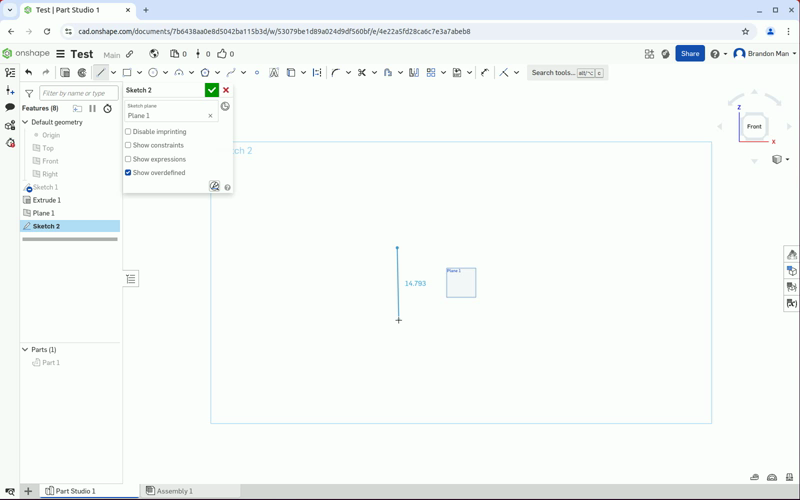
click(398, 319)
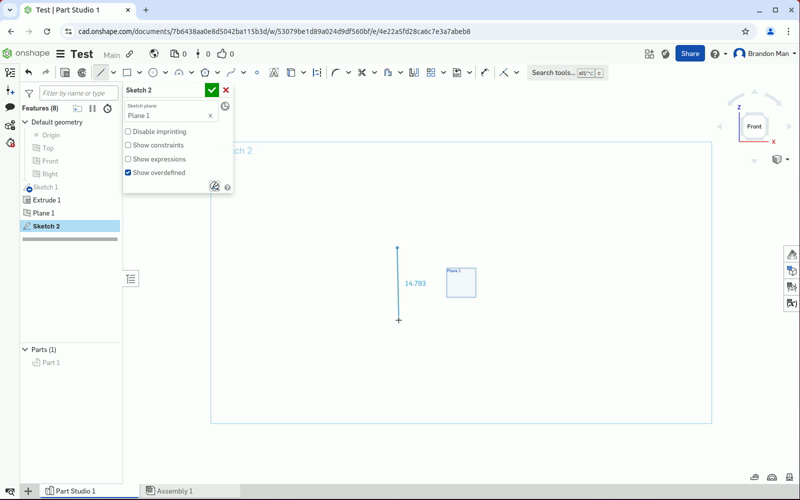
key_up(shift)
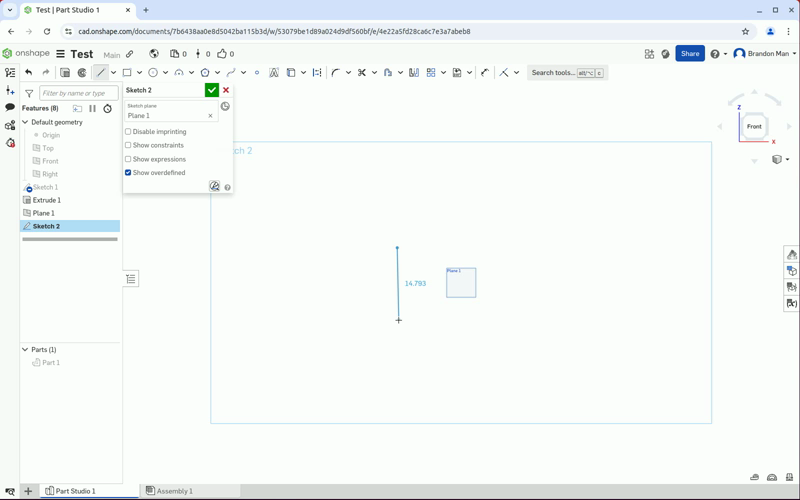
key_down(shift)
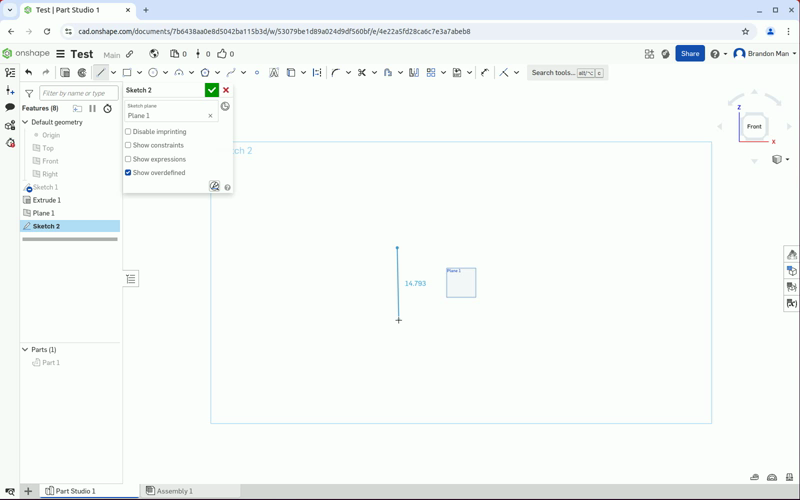
mouse_move(461, 355)
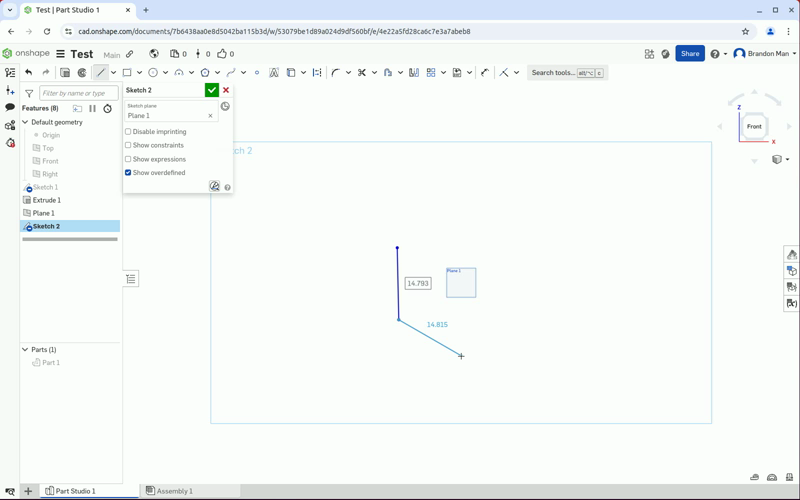
click(461, 355)
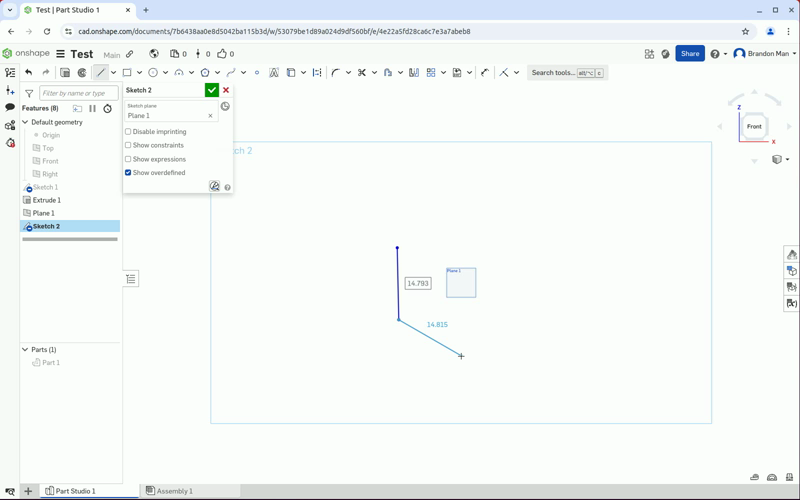
key_up(shift)
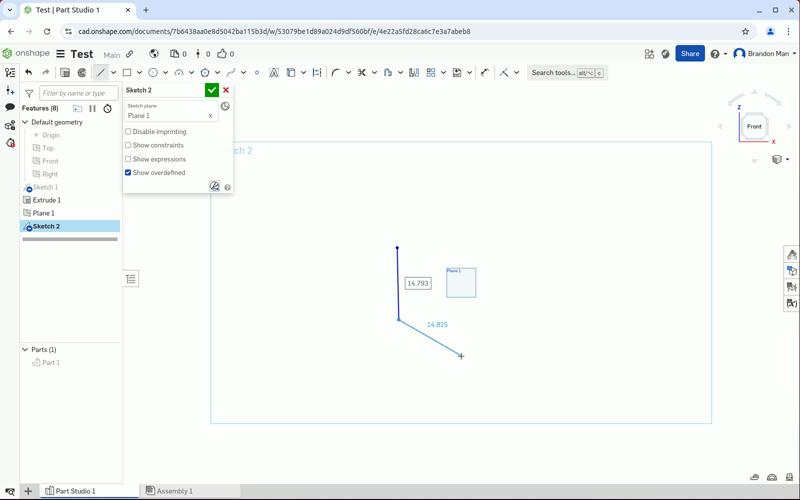
key_down(shift)
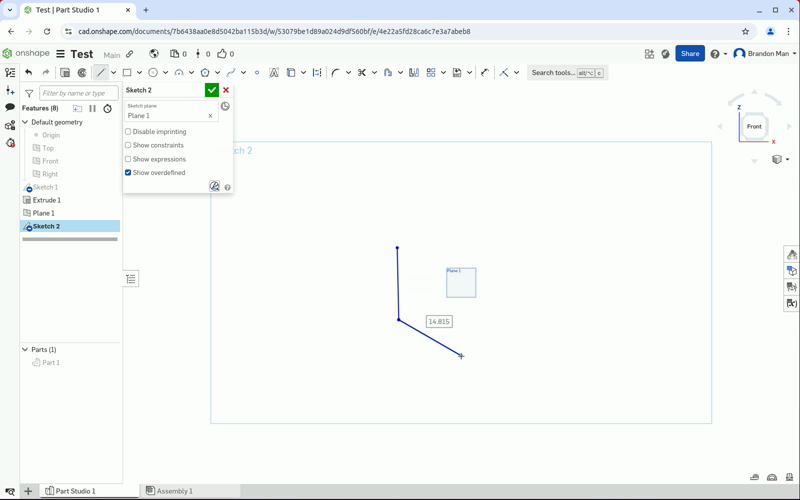
mouse_move(523, 318)
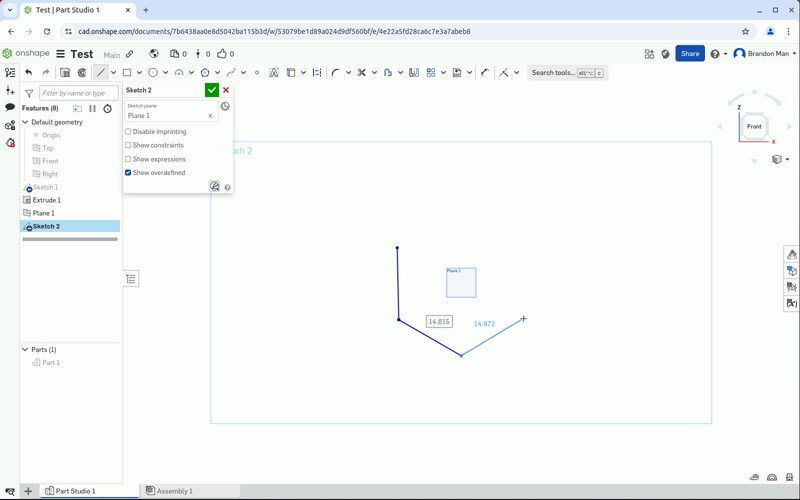
click(523, 318)
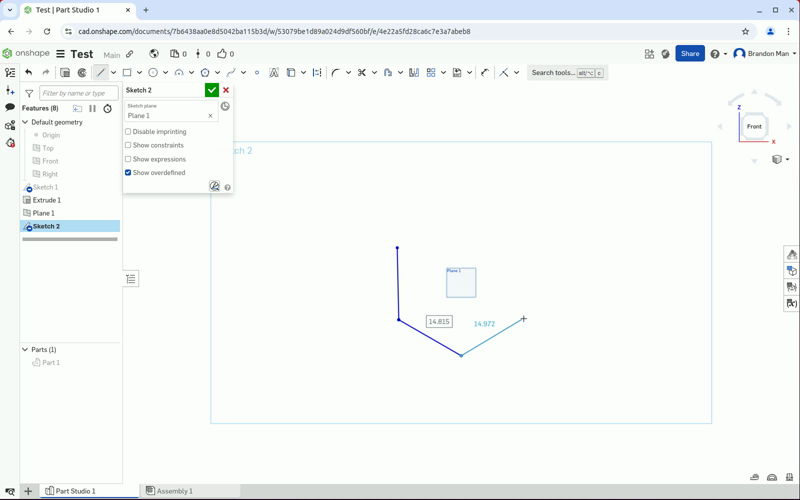
key_up(shift)
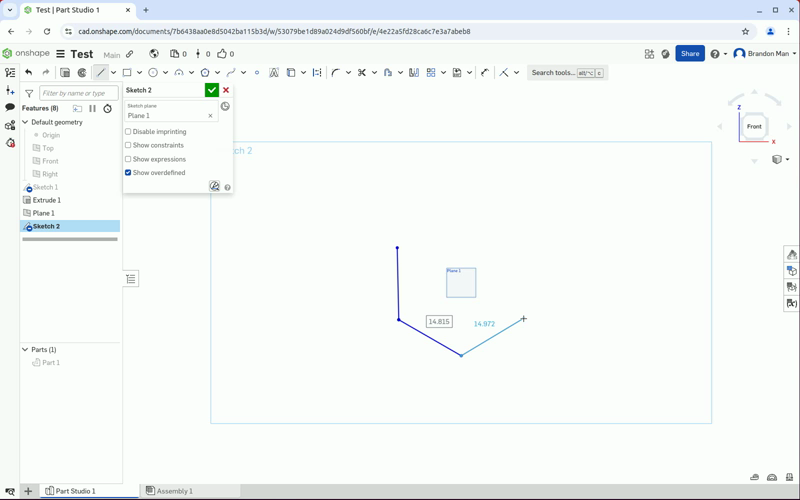
key_down(shift)
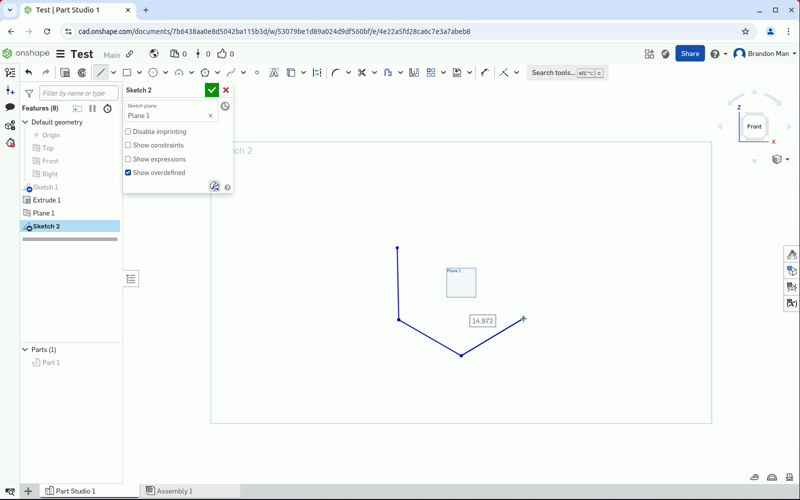
mouse_move(522, 246)
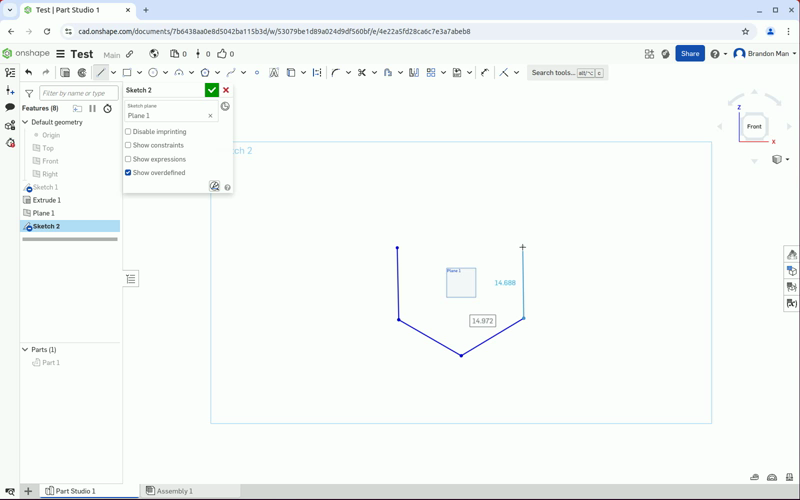
click(522, 246)
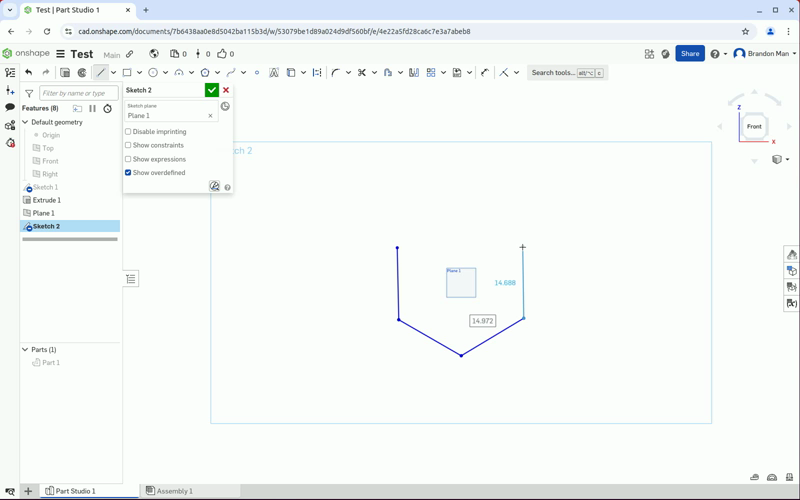
key_up(shift)
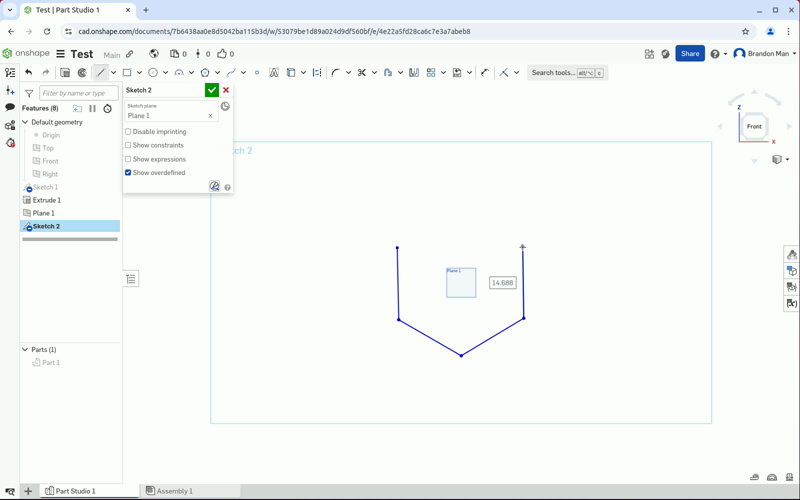
key_down(shift)
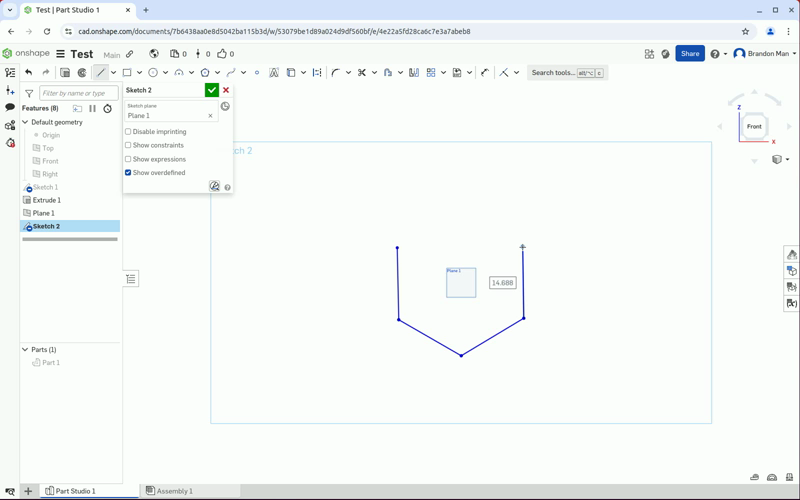
mouse_move(459, 210)
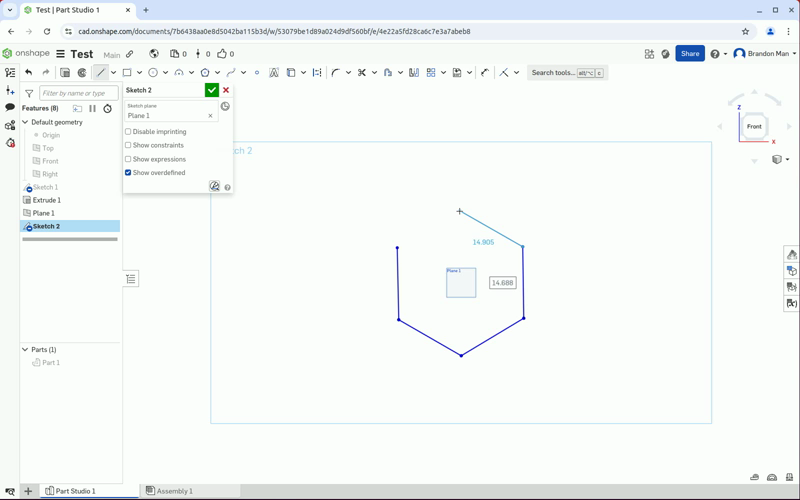
click(459, 210)
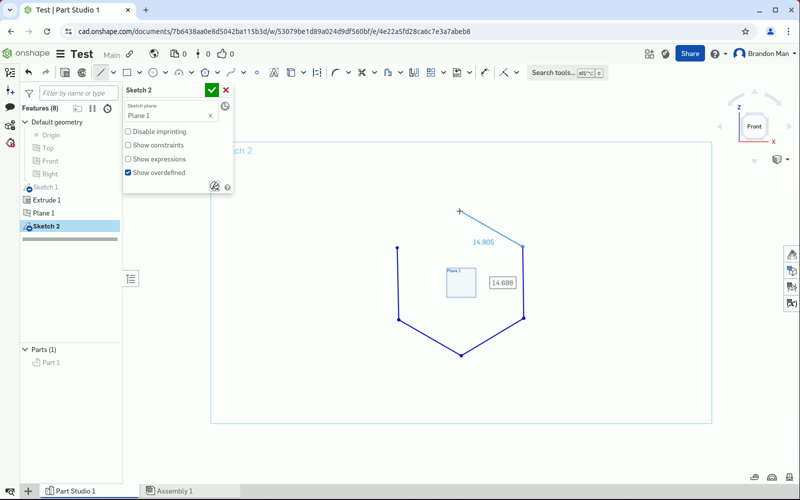
key_up(shift)
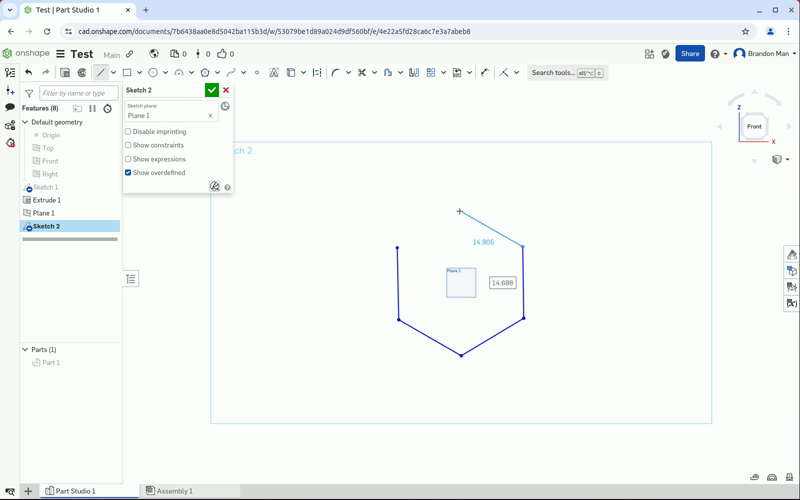
key_down(shift)
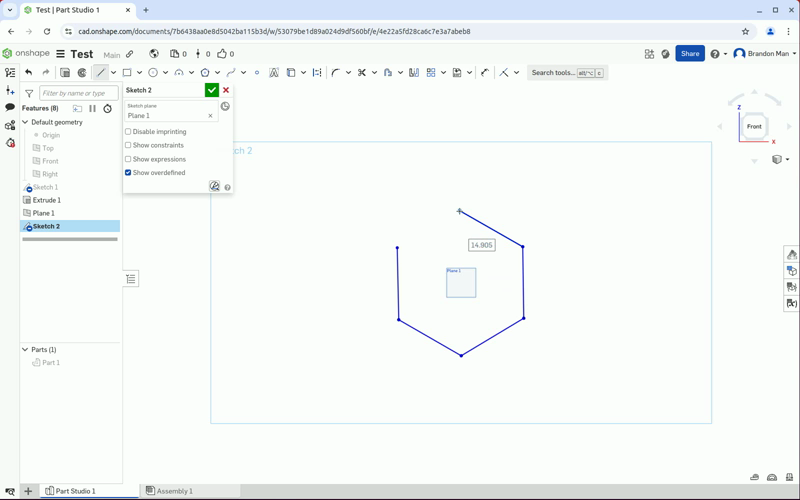
mouse_move(397, 247)
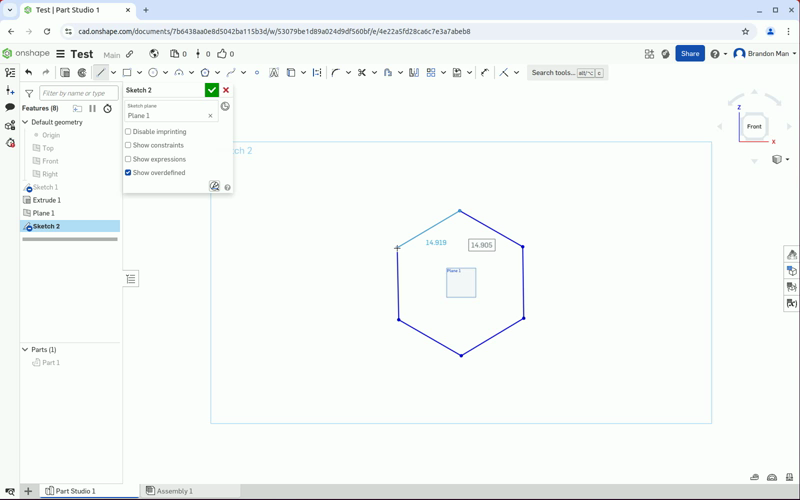
key_up(shift)
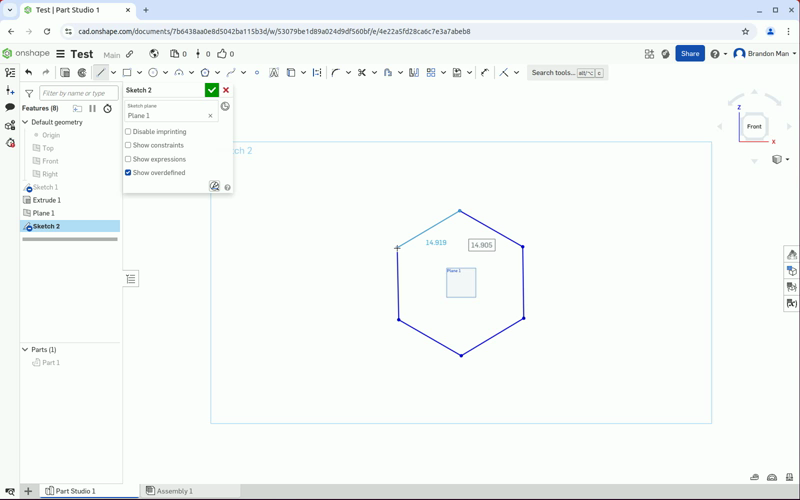
click(397, 247)
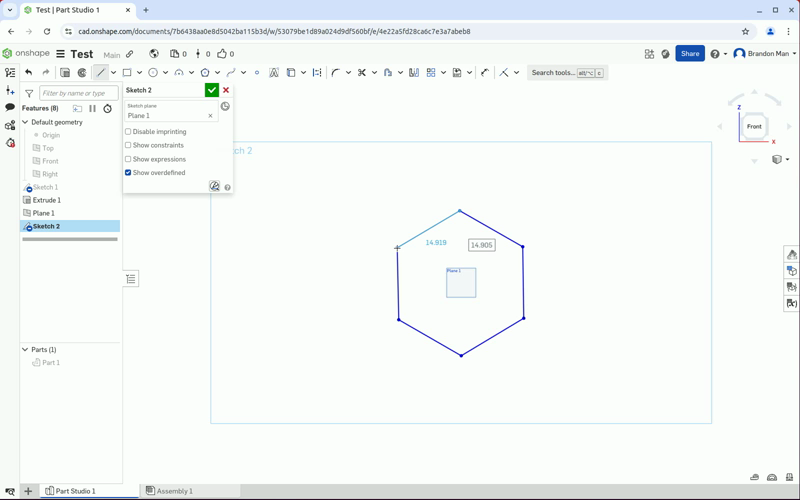
key(esc)
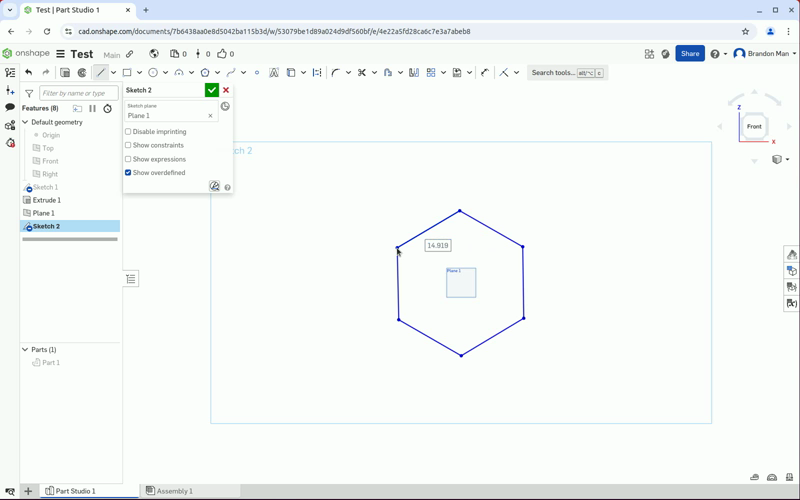
mouse_move(432, 297)
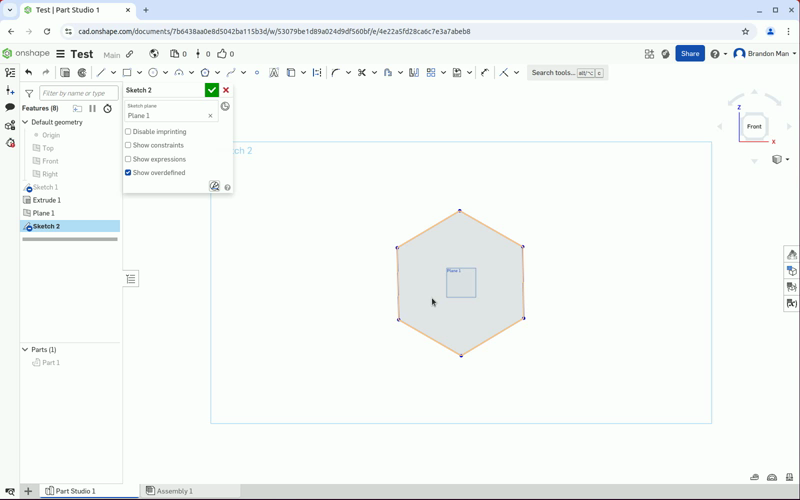
click(432, 297)
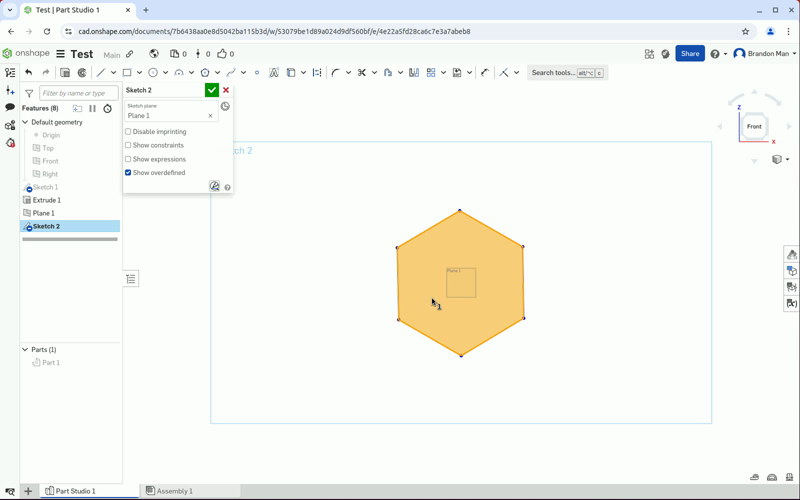
mouse_move(73, 352)
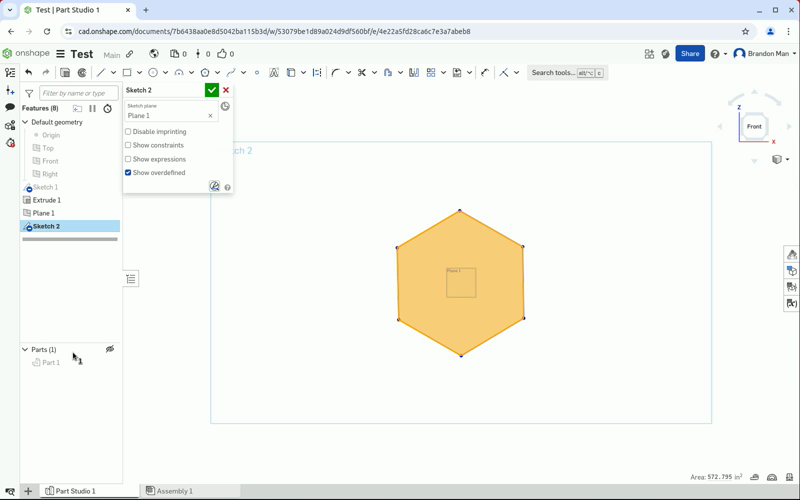
key(shift+y)
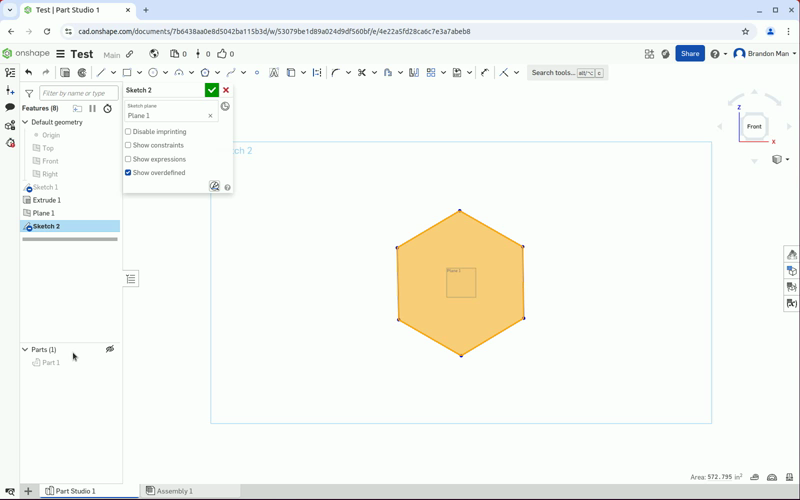
key(shift+e)
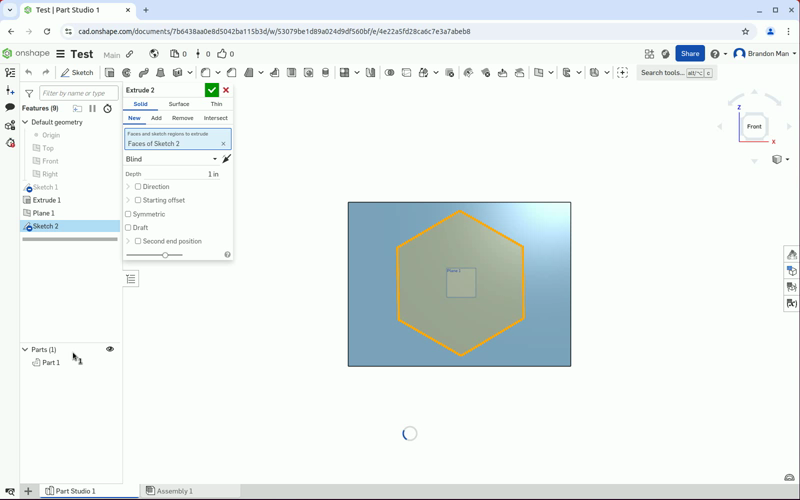
mouse_move(143, 106)
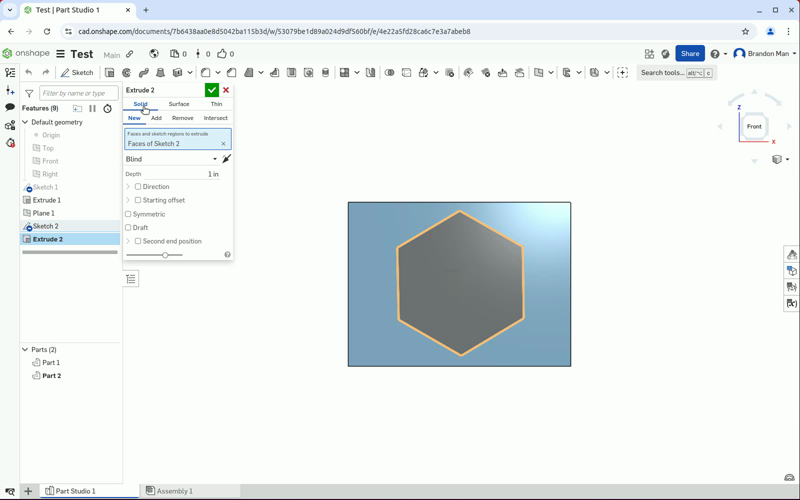
click(143, 106)
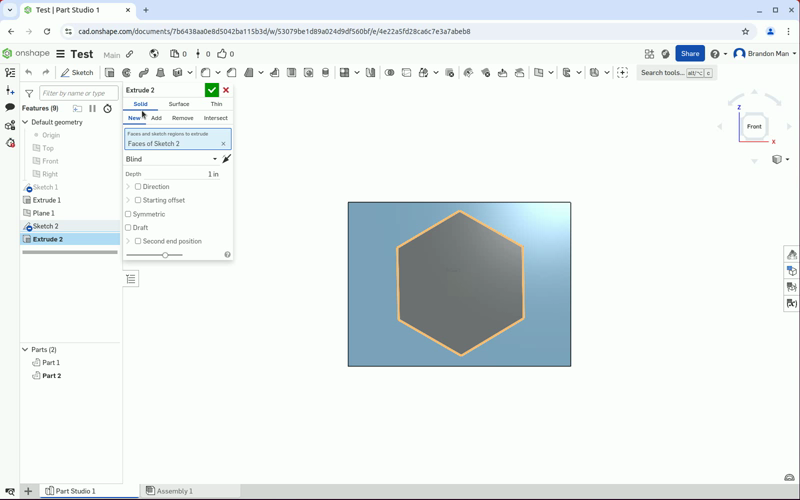
mouse_move(137, 120)
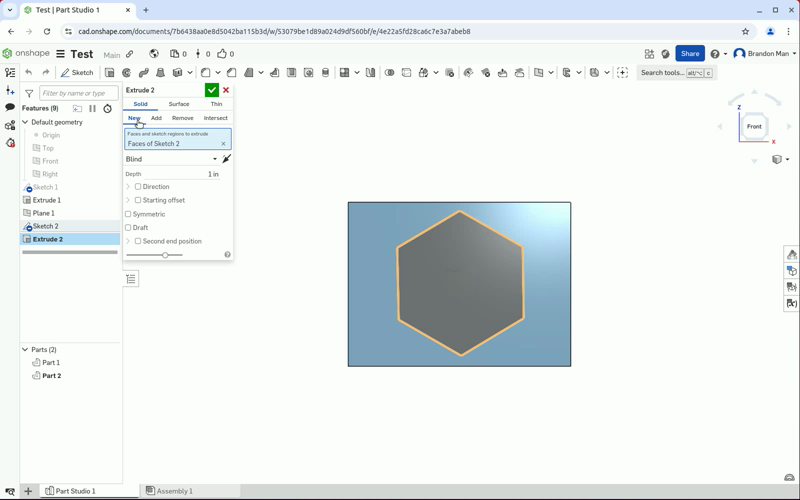
click(137, 120)
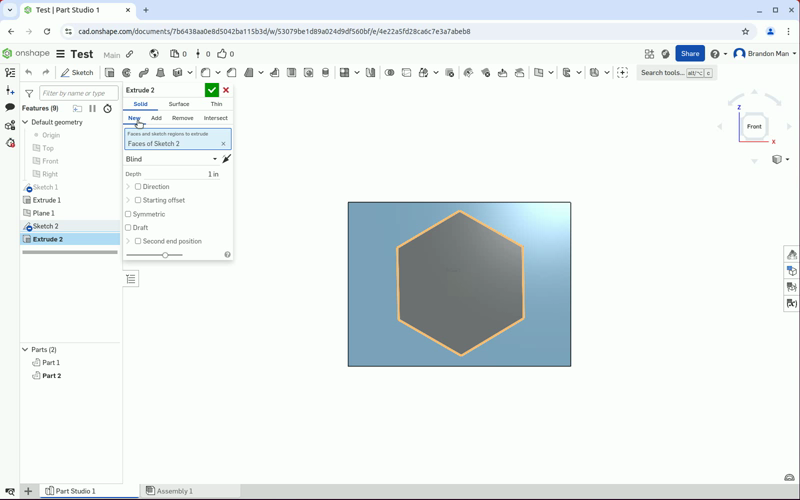
key(tab, 4)
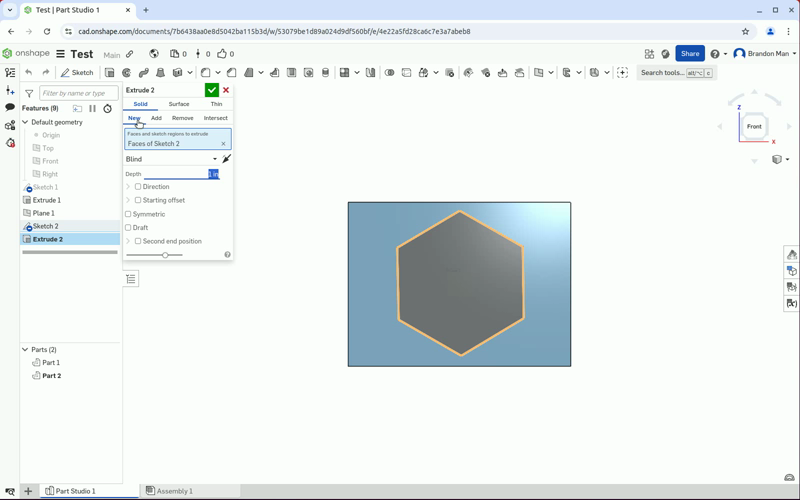
text(0.963)
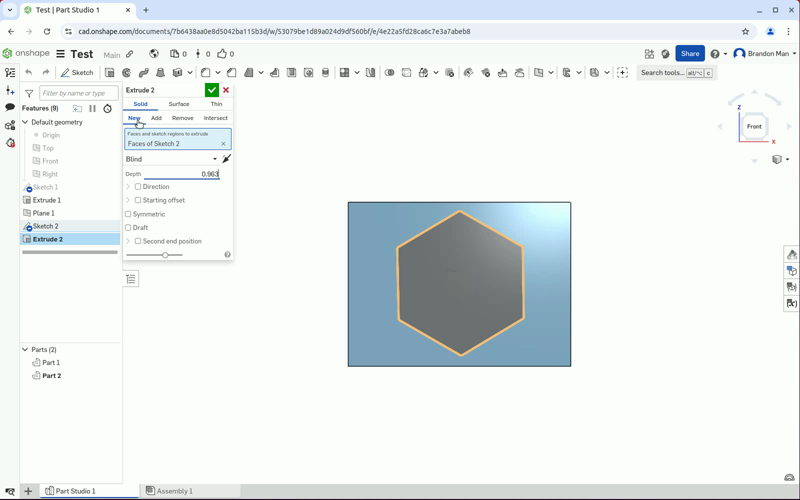
key(enter)
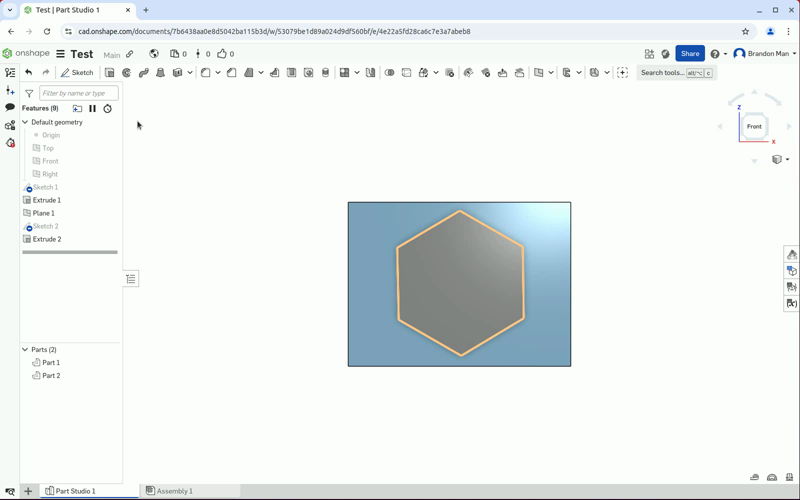
key(shift+h)
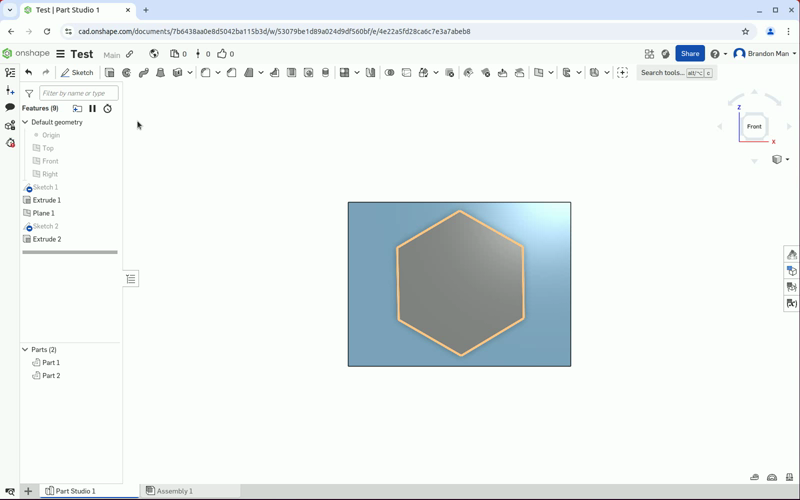
key(shift+h)
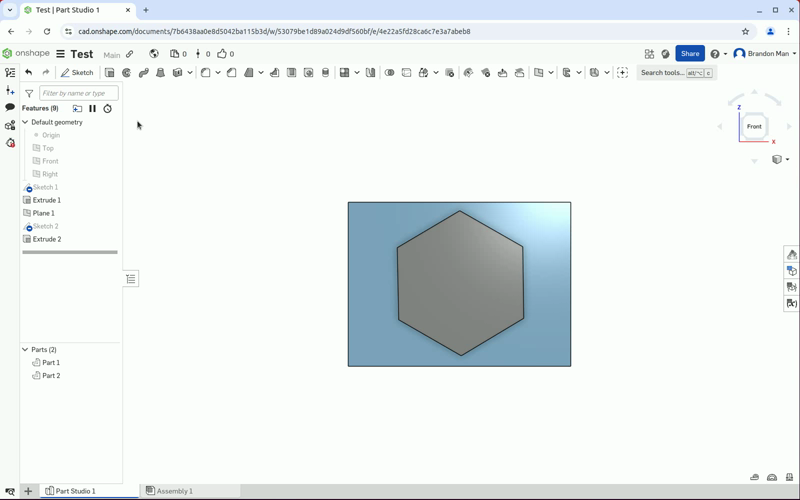
mouse_move(73, 189)
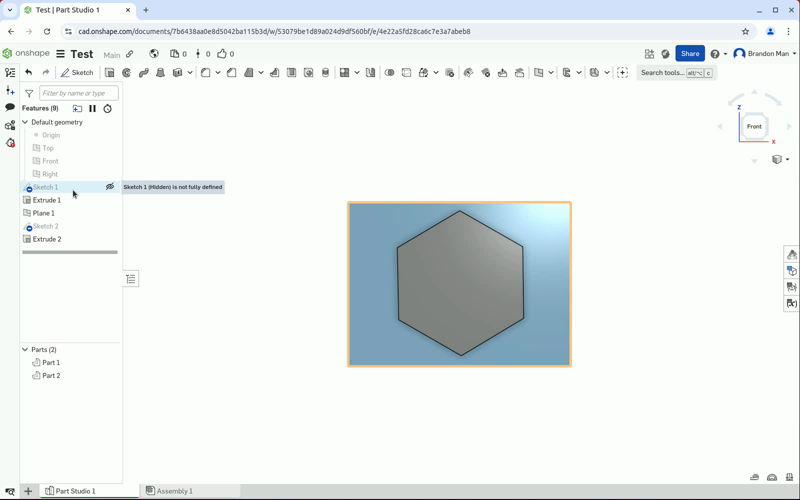
click(73, 189)
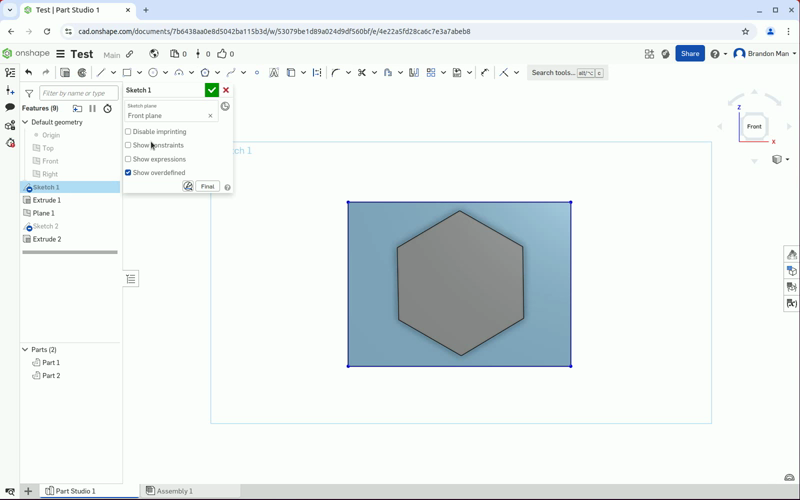
mouse_move(229, 92)
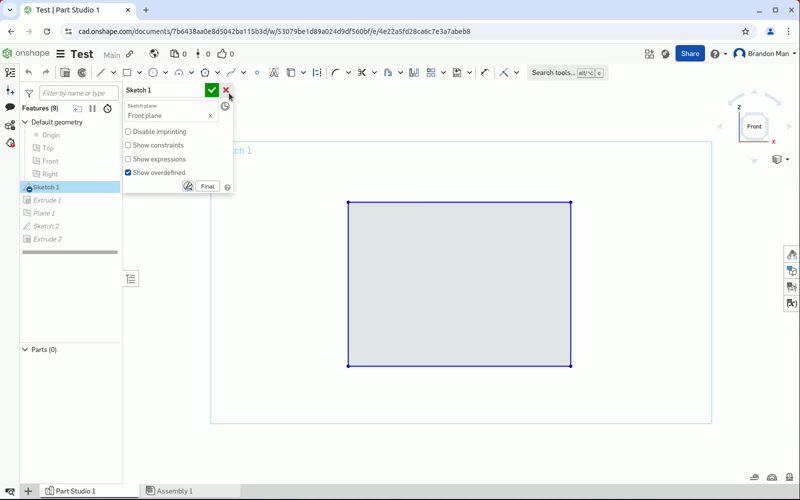
click(229, 92)
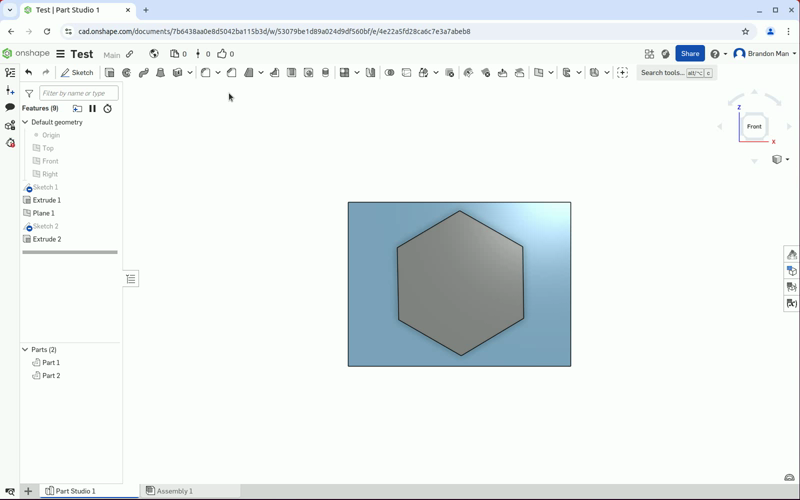
mouse_move(541, 75)
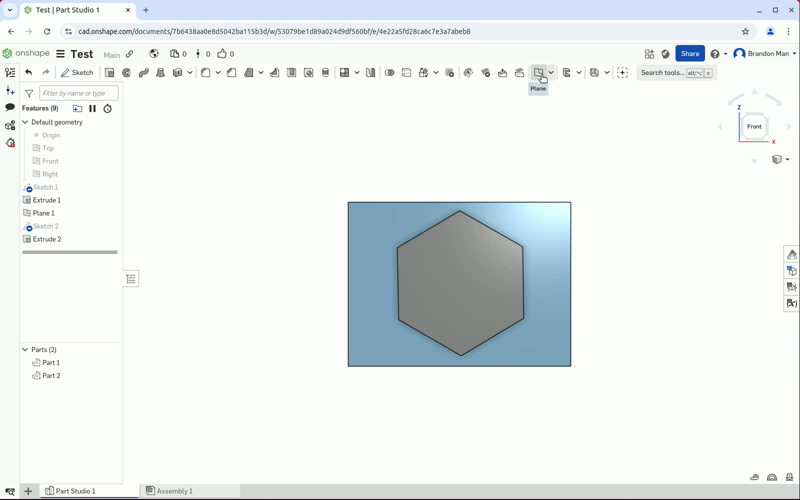
click(541, 75)
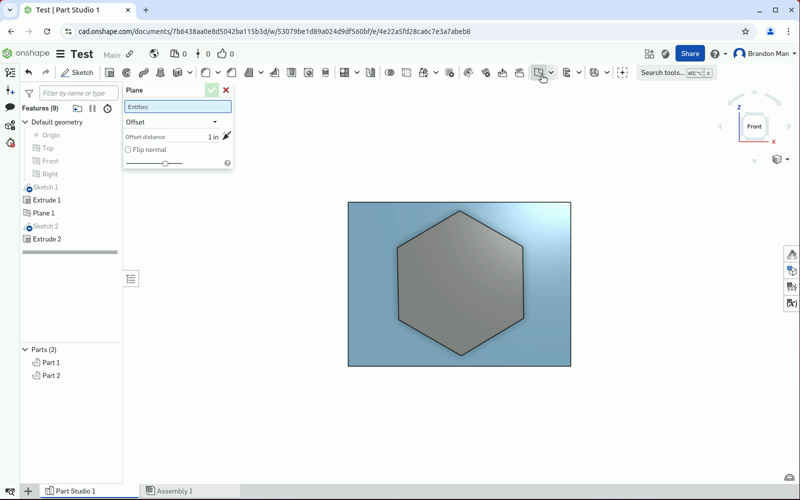
mouse_move(73, 163)
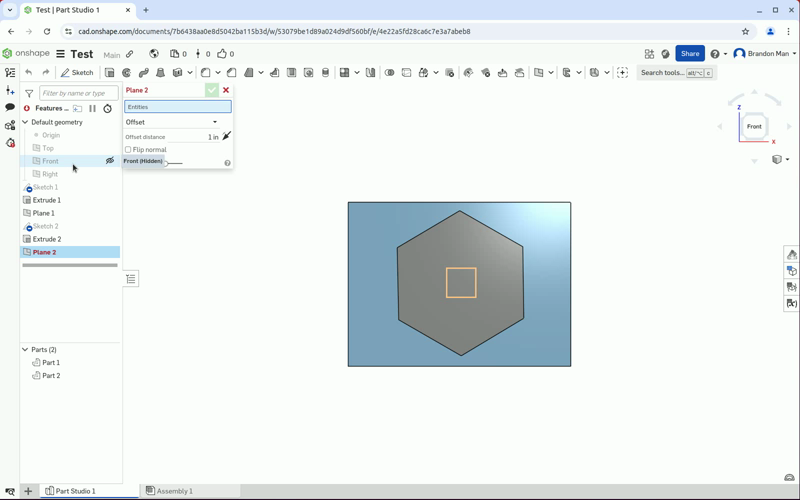
click(73, 163)
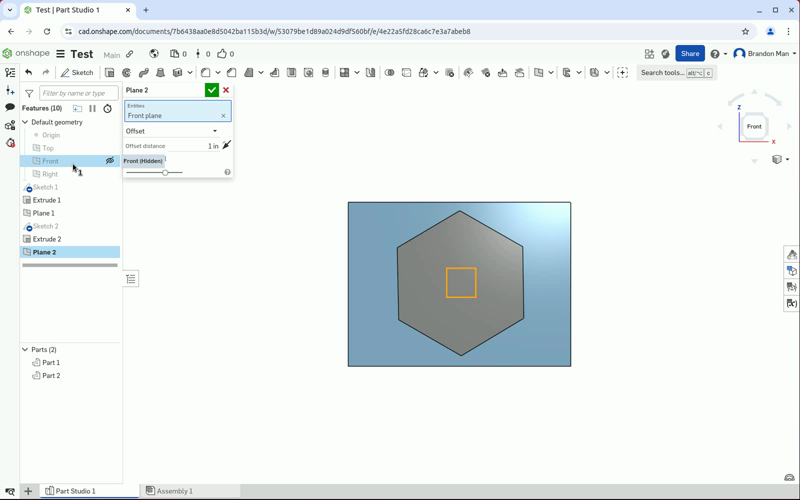
key(tab, 2)
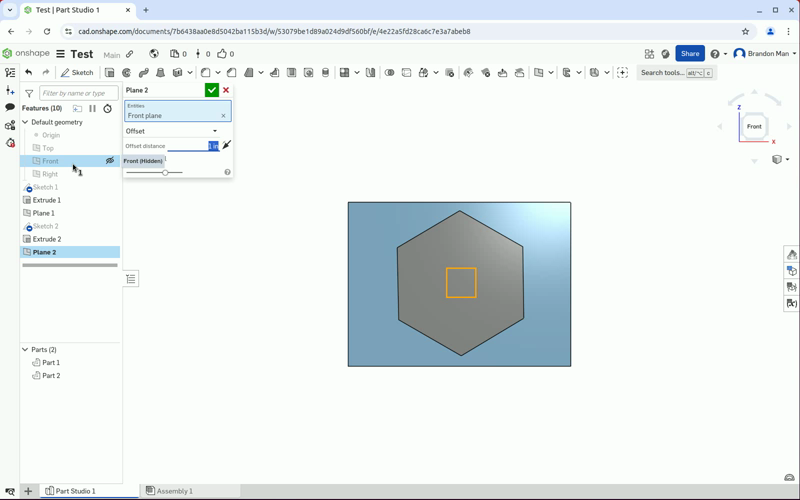
text(5.299)
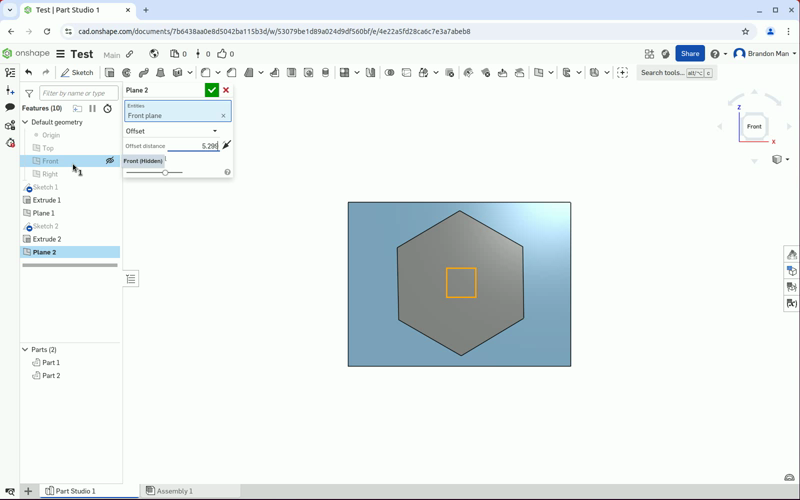
key(enter, 2)
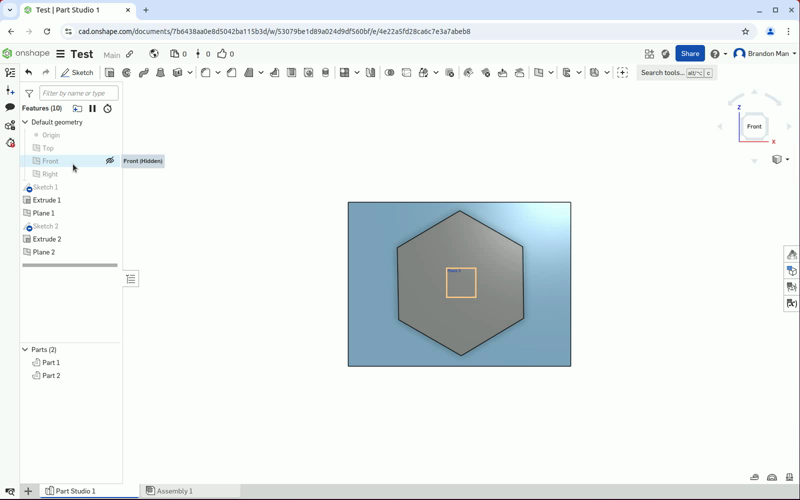
key(shift+s)
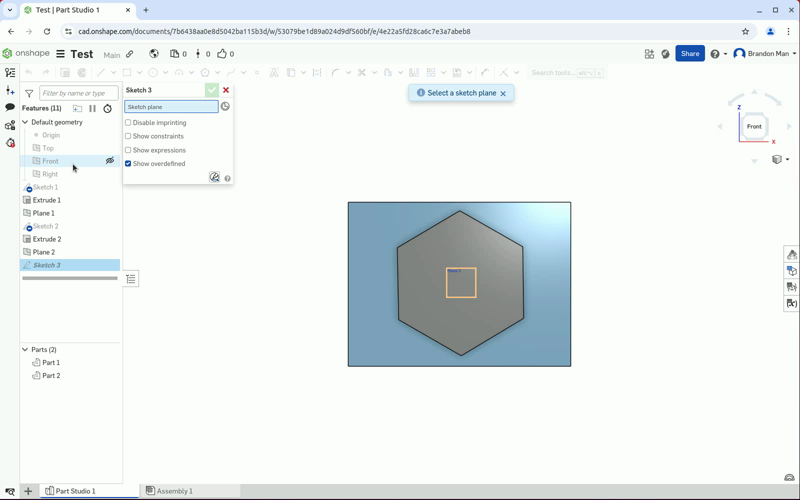
mouse_move(73, 254)
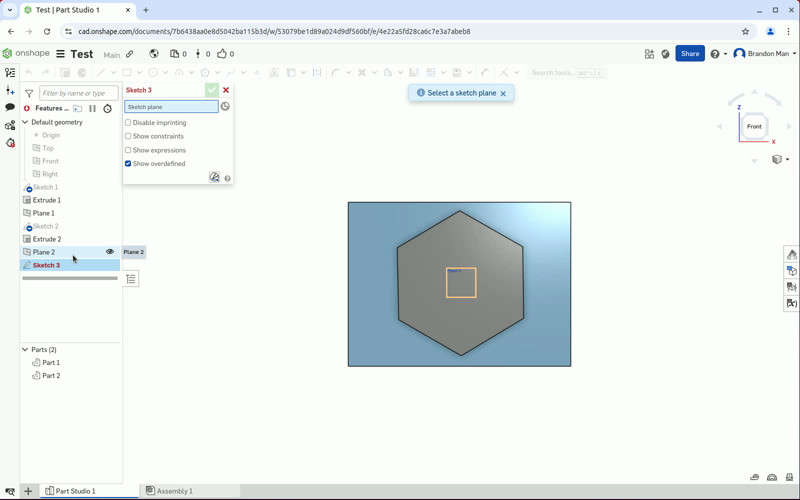
click(73, 254)
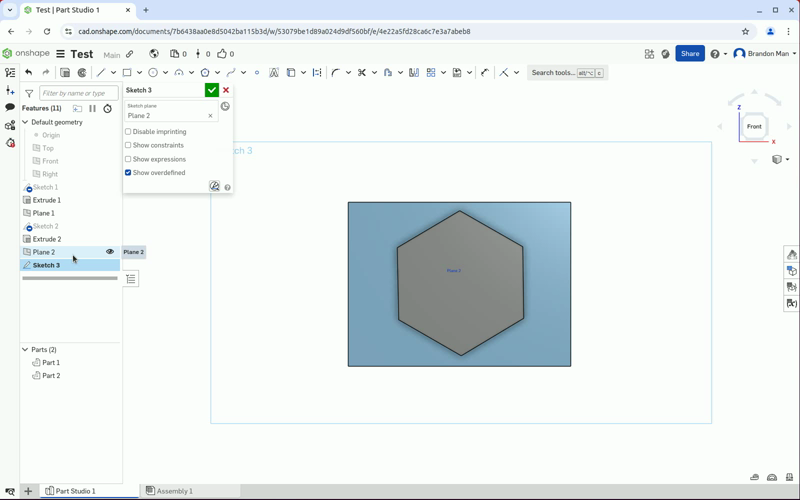
mouse_move(73, 352)
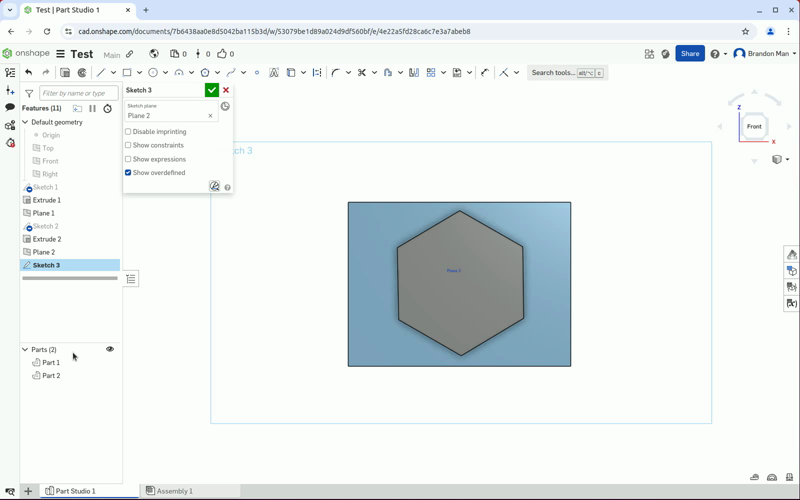
key(y)
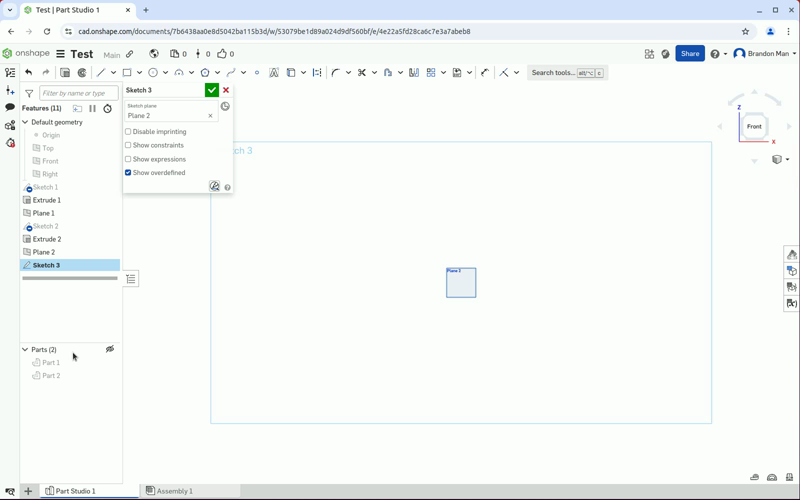
key(l)
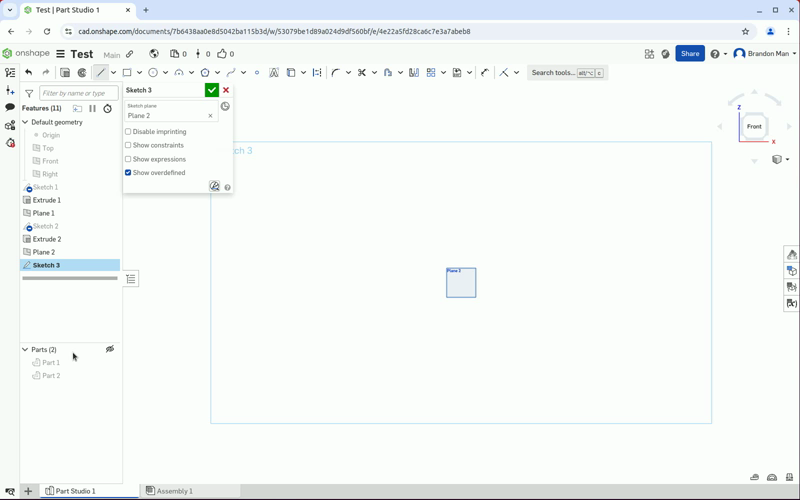
key_down(shift)
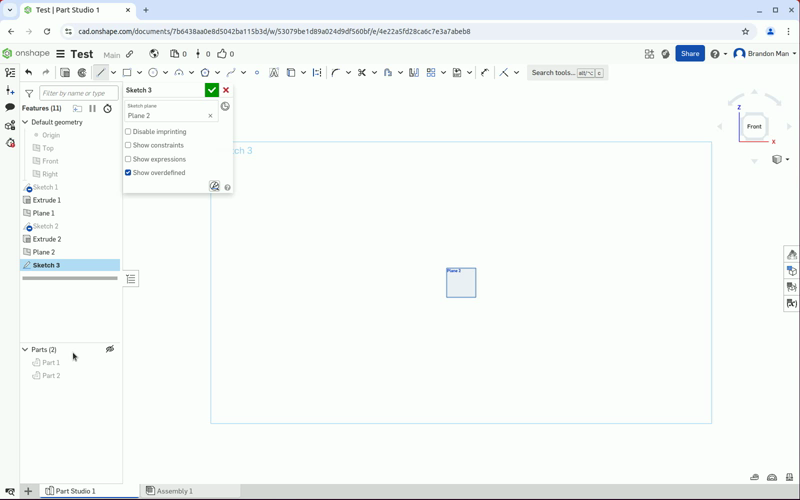
mouse_move(425, 304)
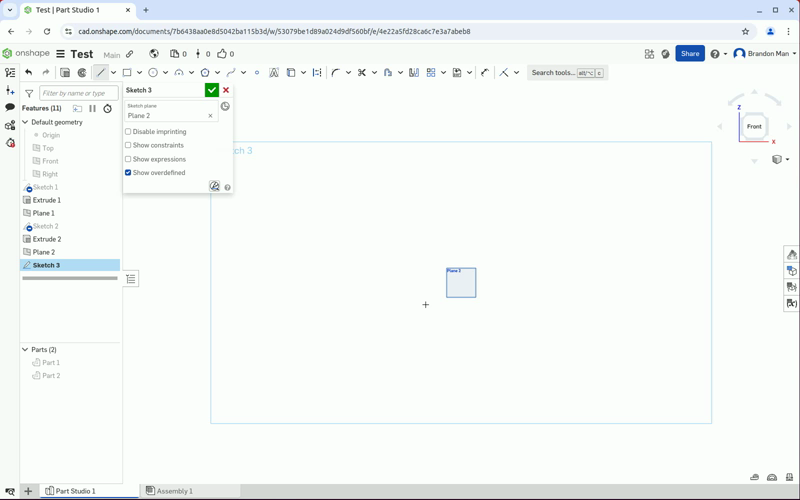
click(425, 304)
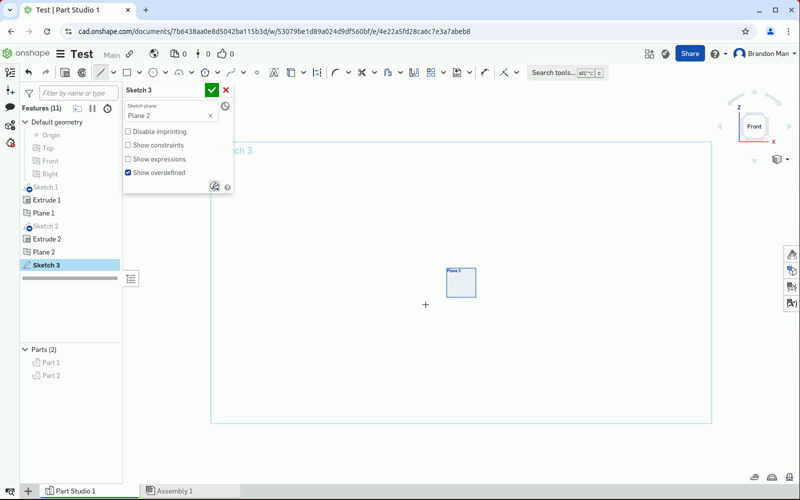
key_up(shift)
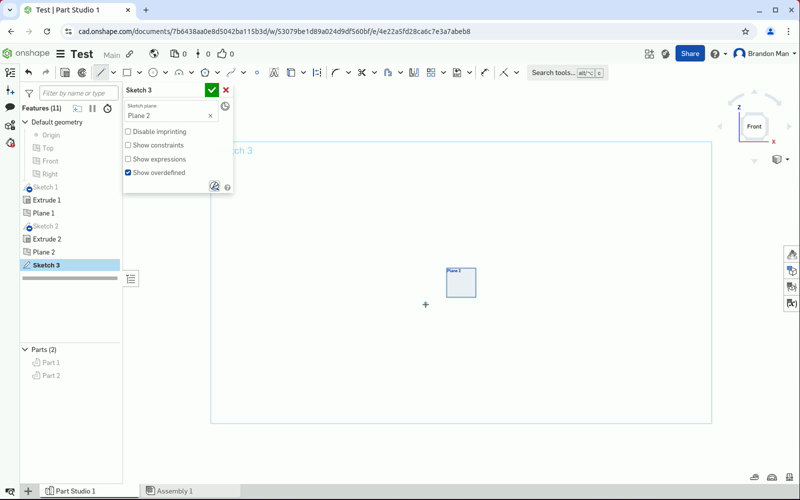
key_down(shift)
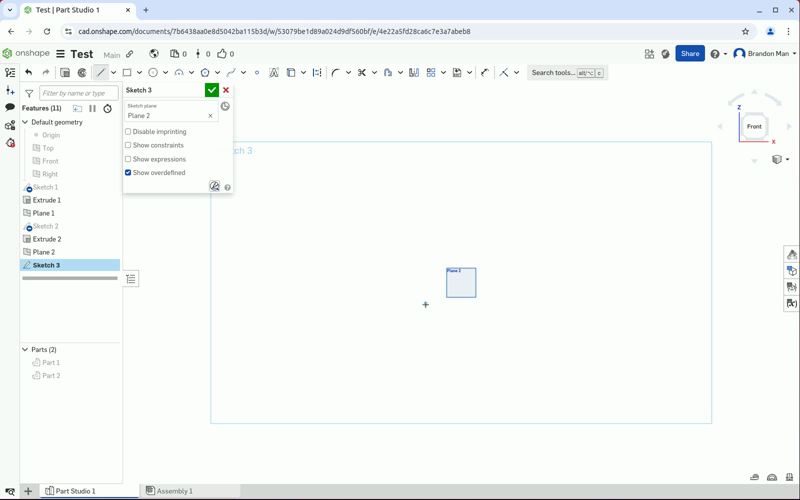
mouse_move(496, 304)
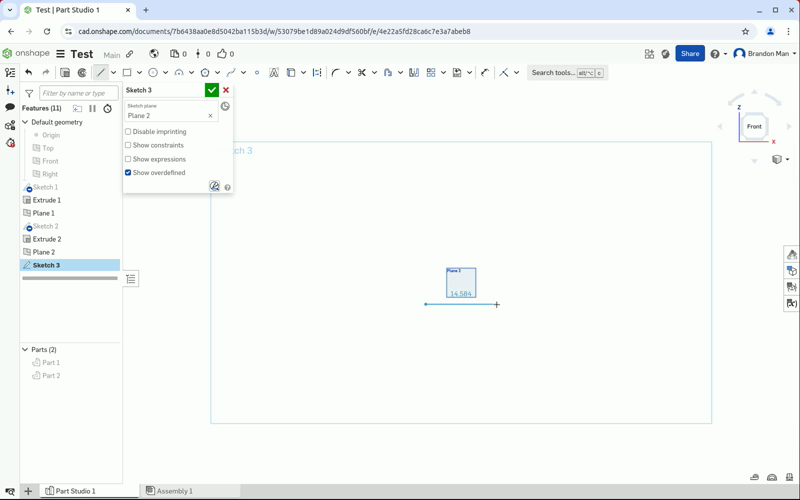
click(496, 304)
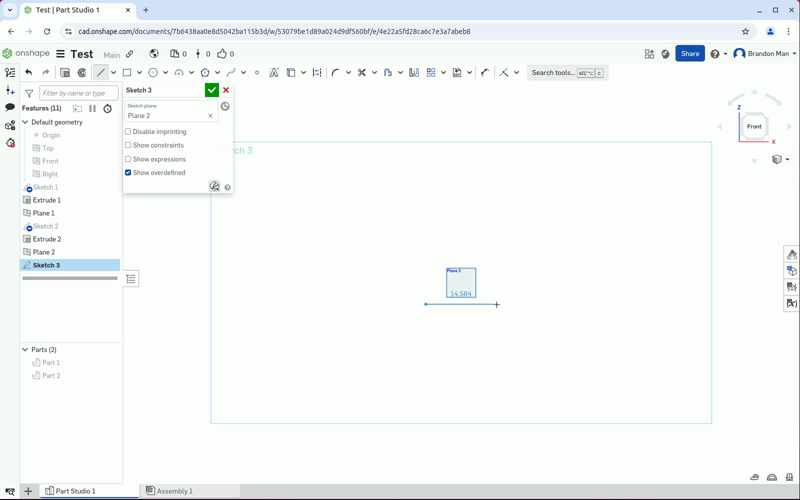
key_up(shift)
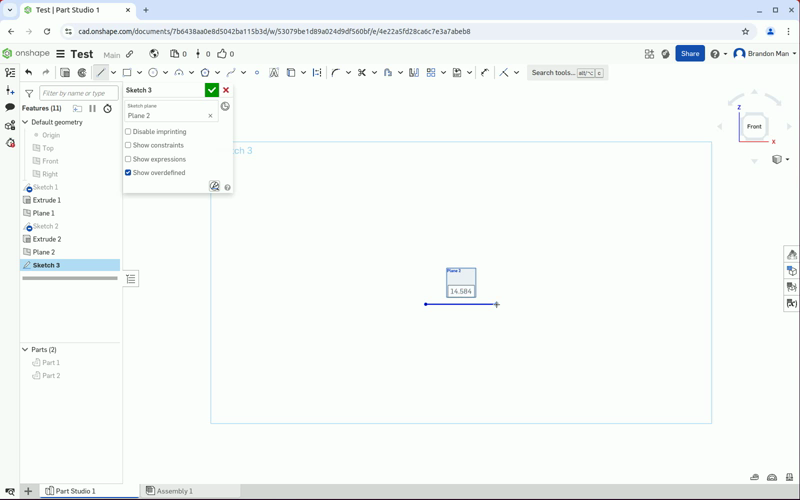
key_down(shift)
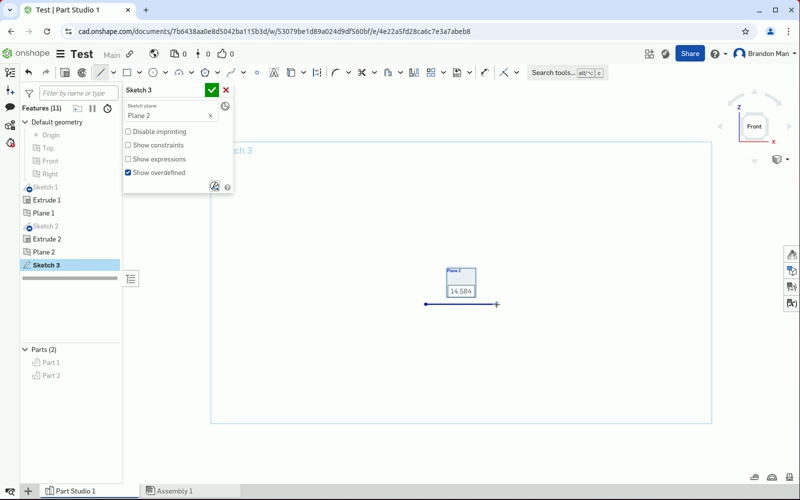
mouse_move(461, 243)
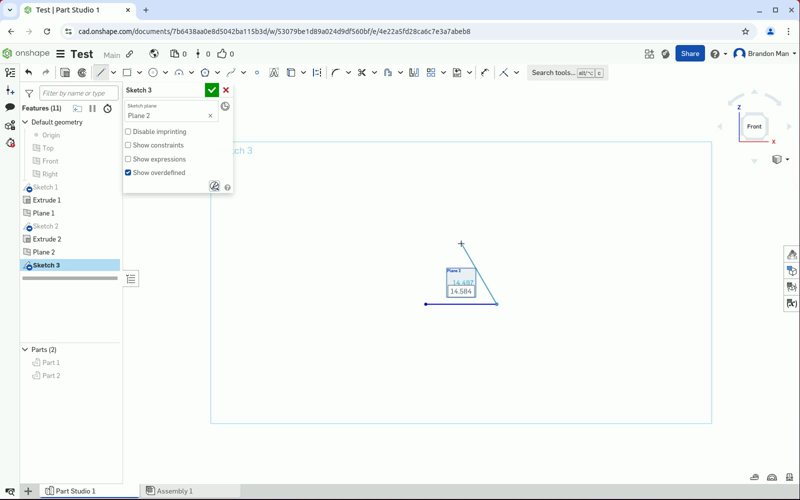
click(461, 243)
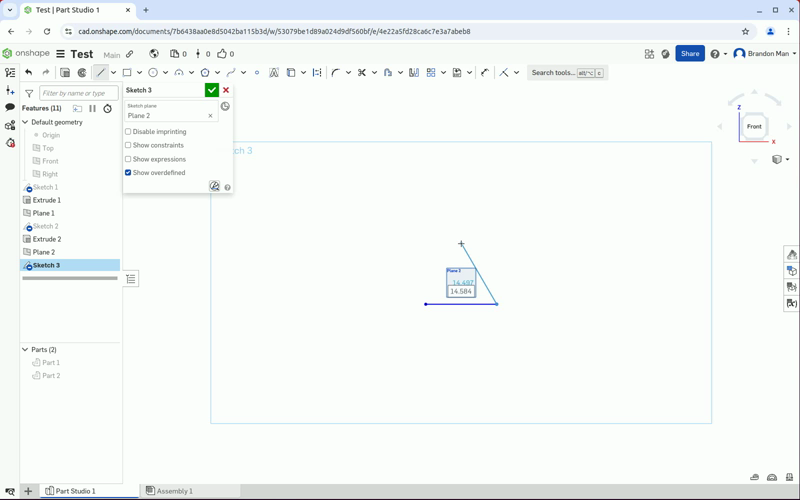
key_up(shift)
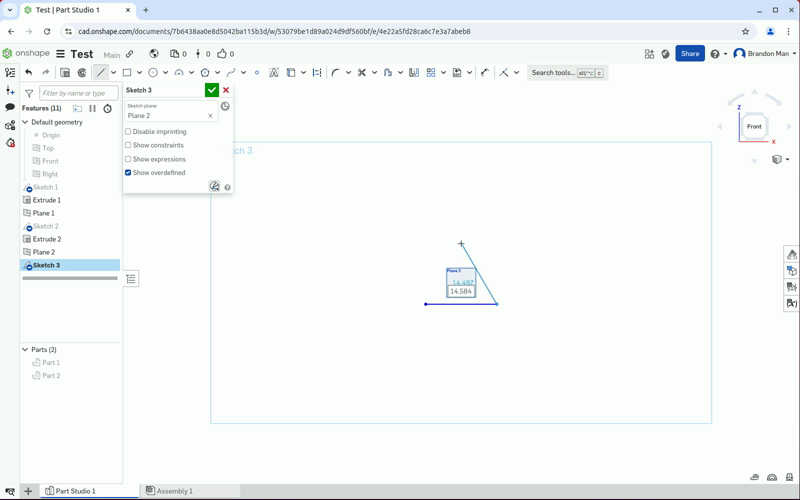
key_down(shift)
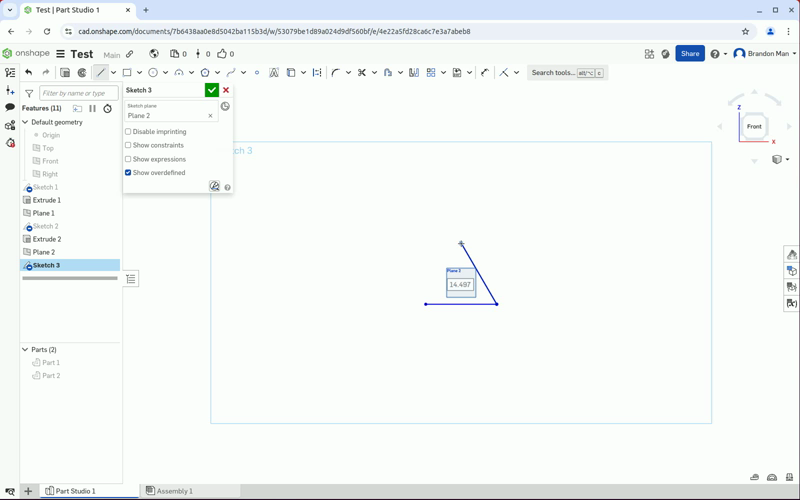
mouse_move(425, 304)
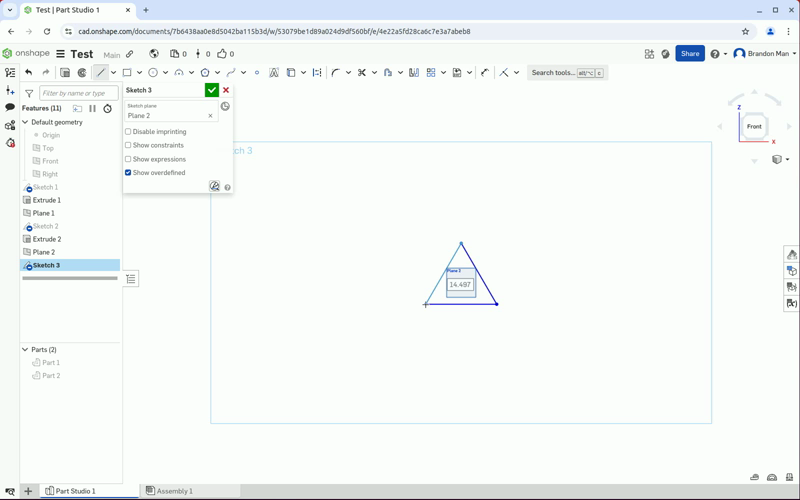
key_up(shift)
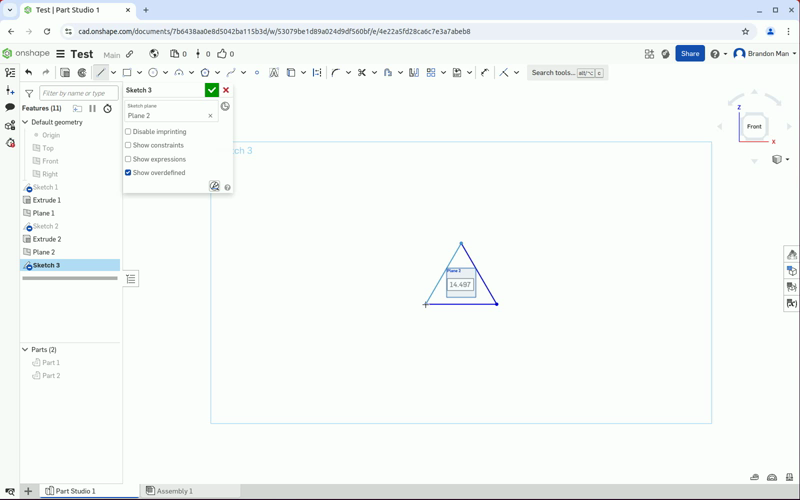
click(425, 304)
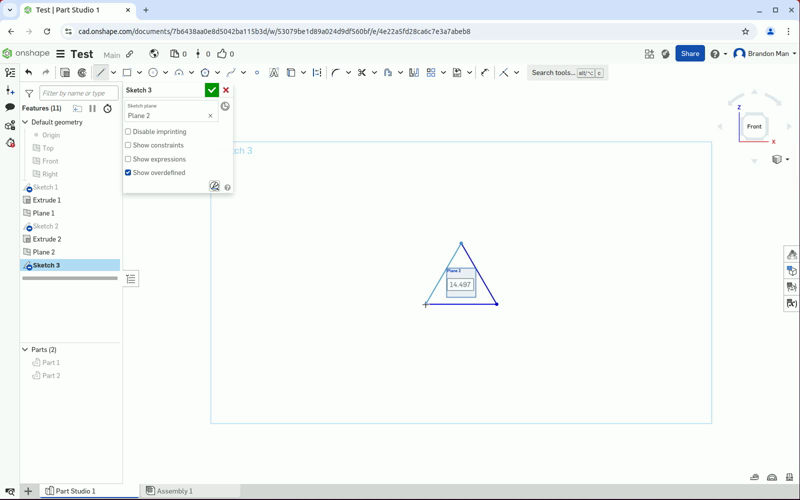
key(esc)
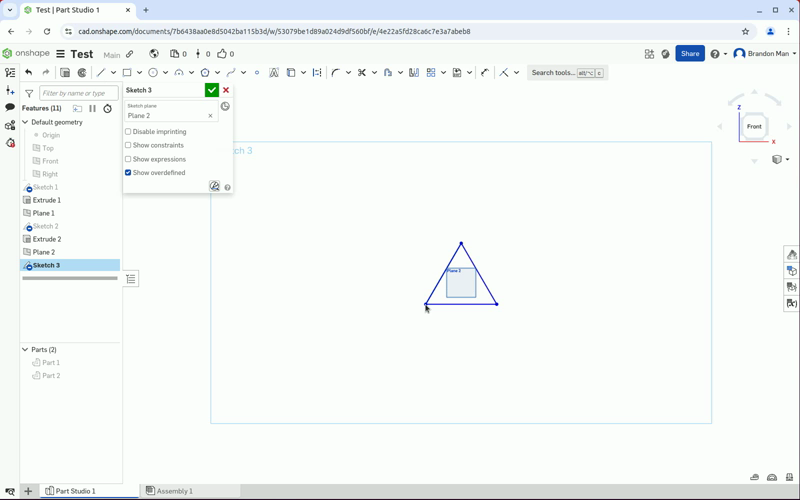
mouse_move(458, 301)
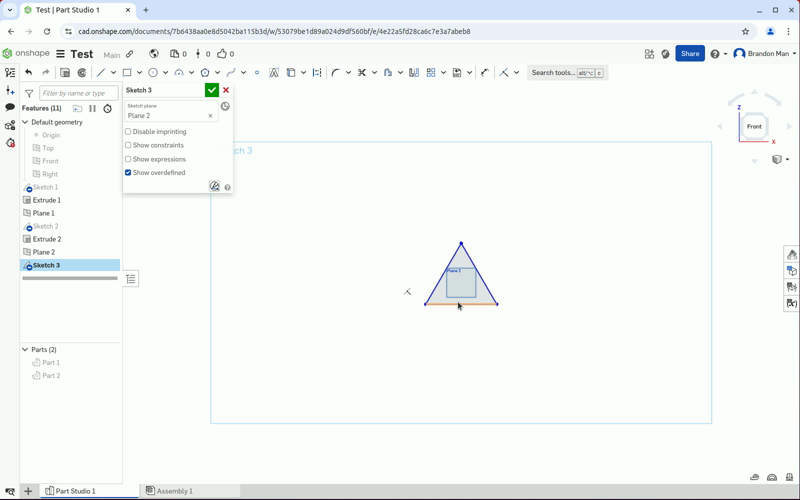
click(458, 301)
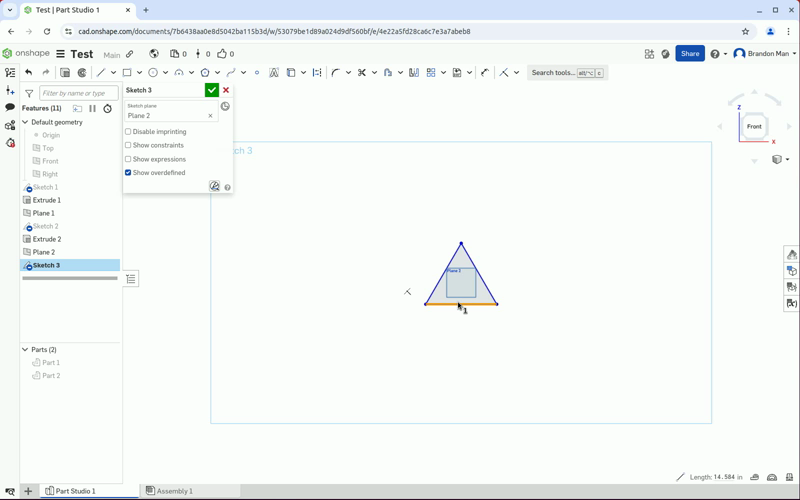
mouse_move(73, 352)
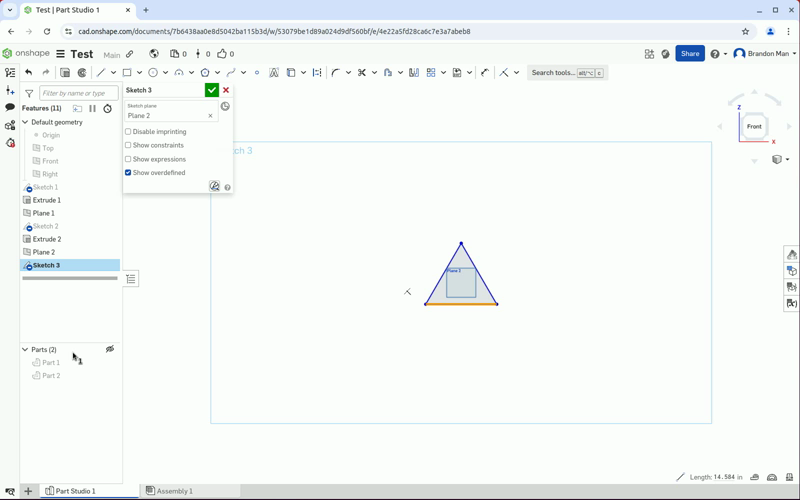
key(shift+y)
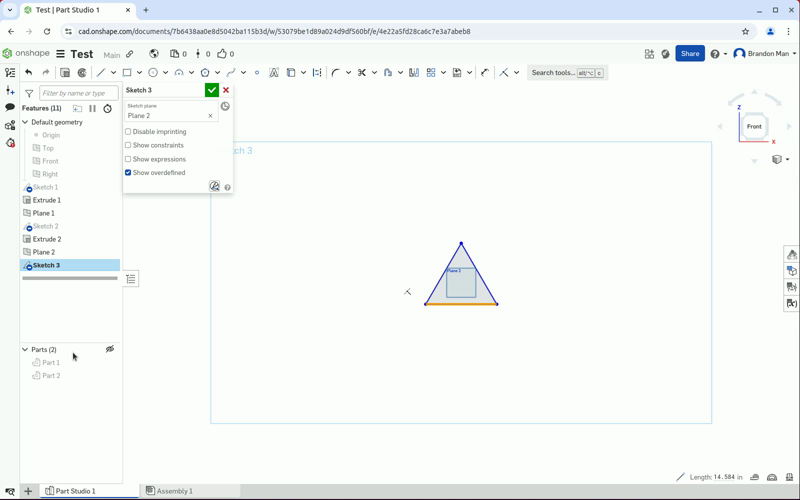
key(shift+e)
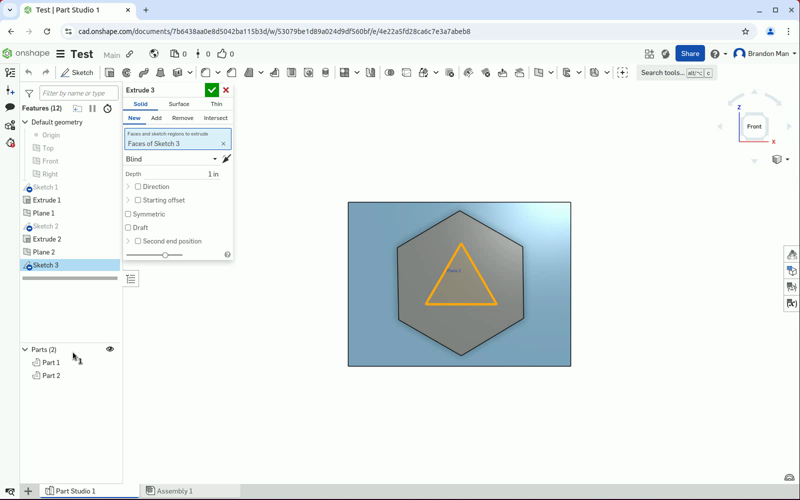
mouse_move(143, 106)
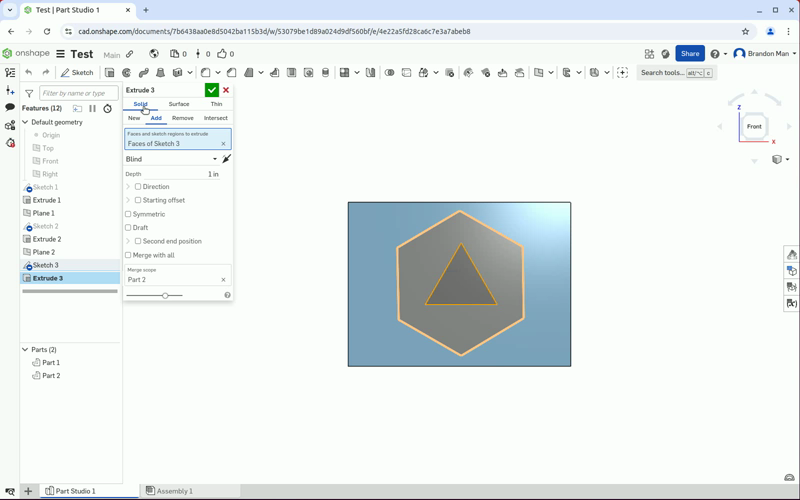
click(143, 106)
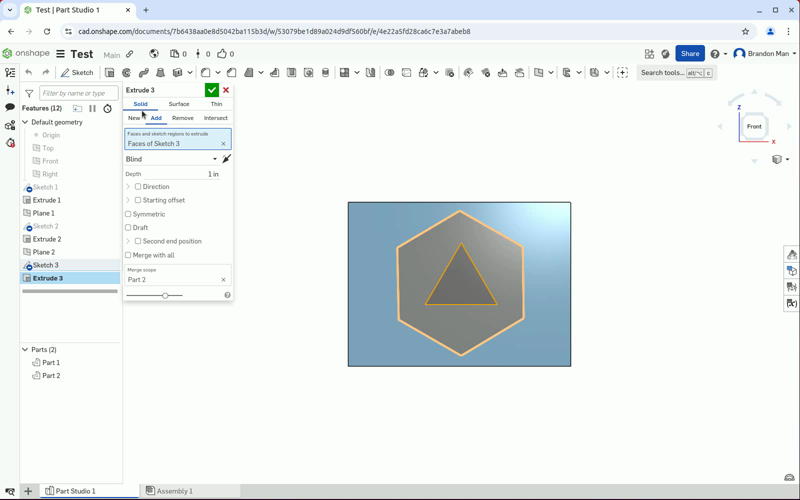
mouse_move(137, 120)
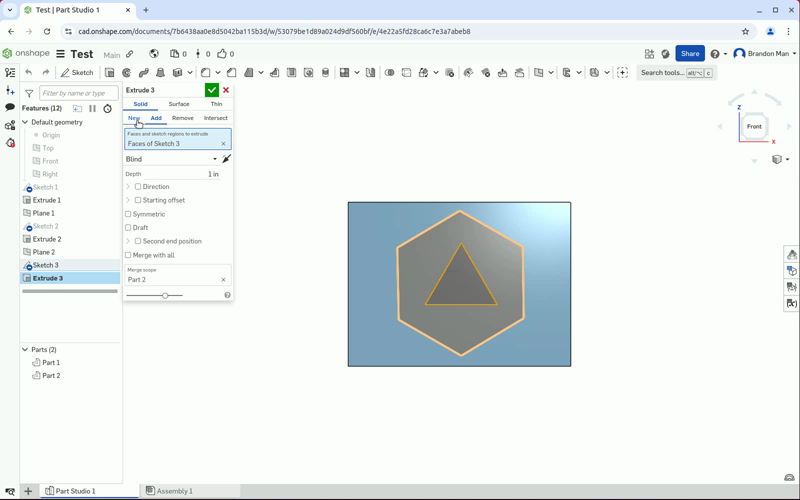
click(137, 120)
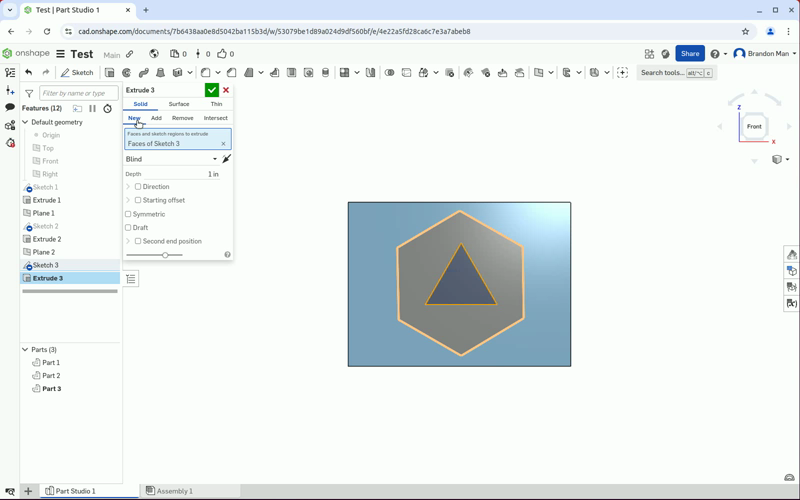
key(tab, 4)
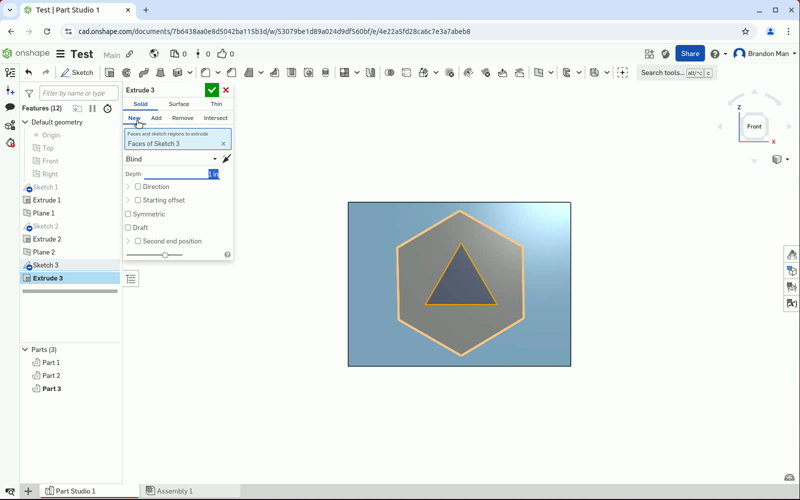
text(0.481)
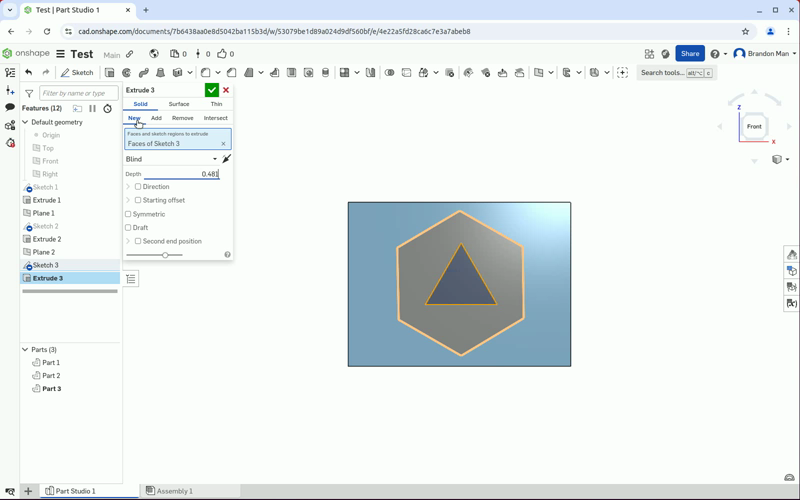
key(enter)
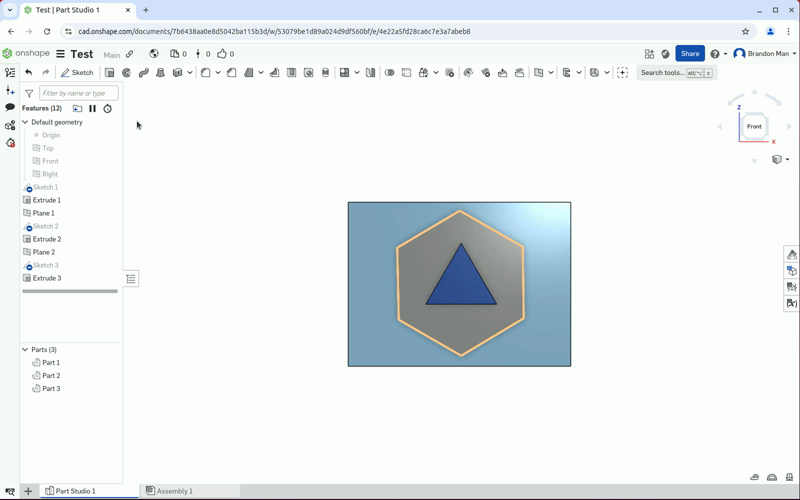
key(shift+h)
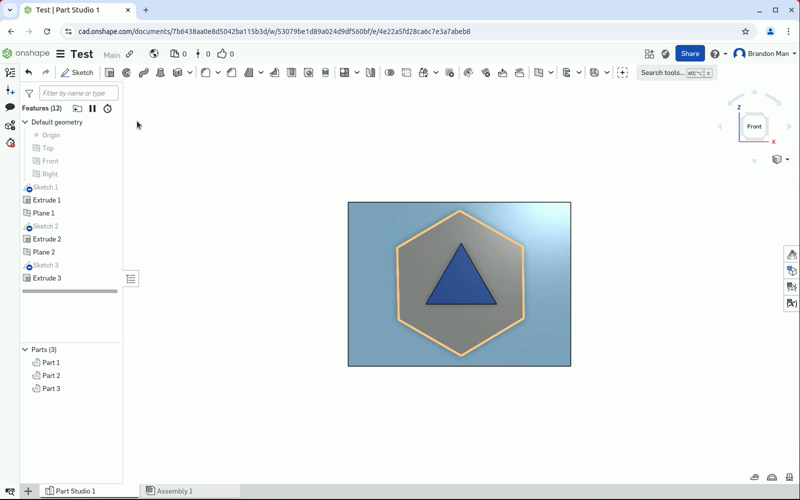
key(shift+h)
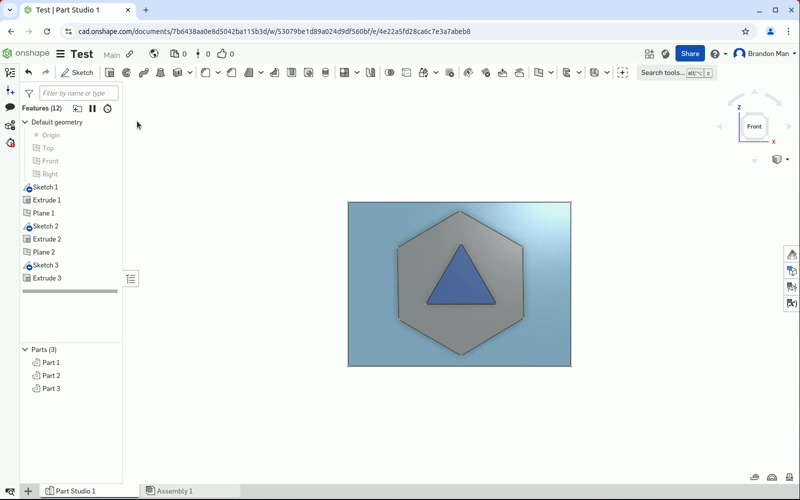
key(shift+7)
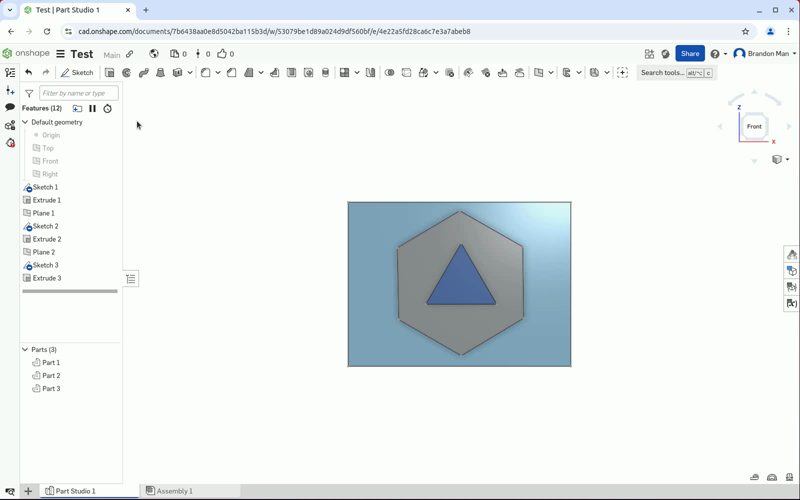
key(left, 2)
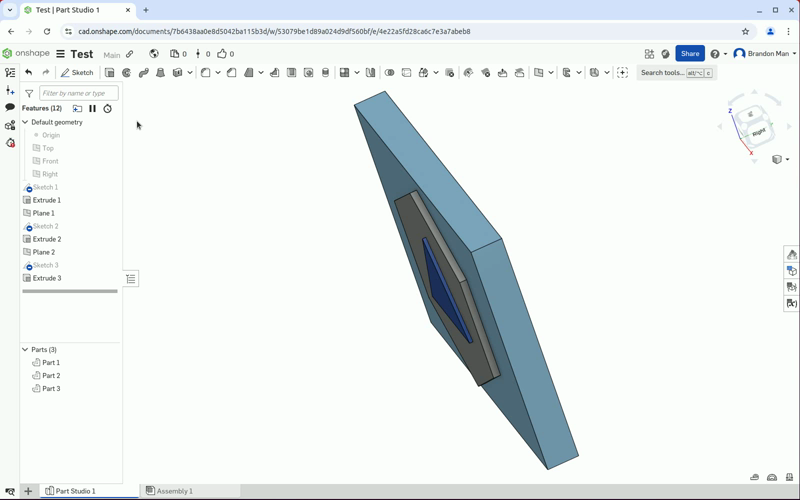
key(down, 2)
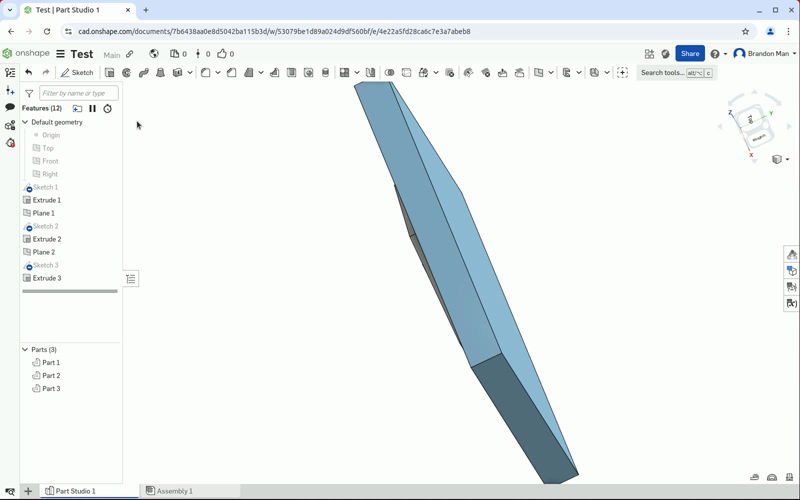
key(up, 2)
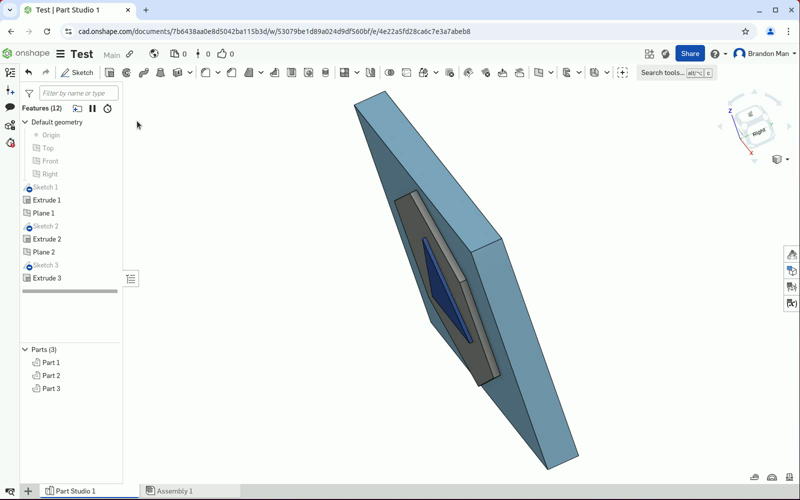
key(right, 2)
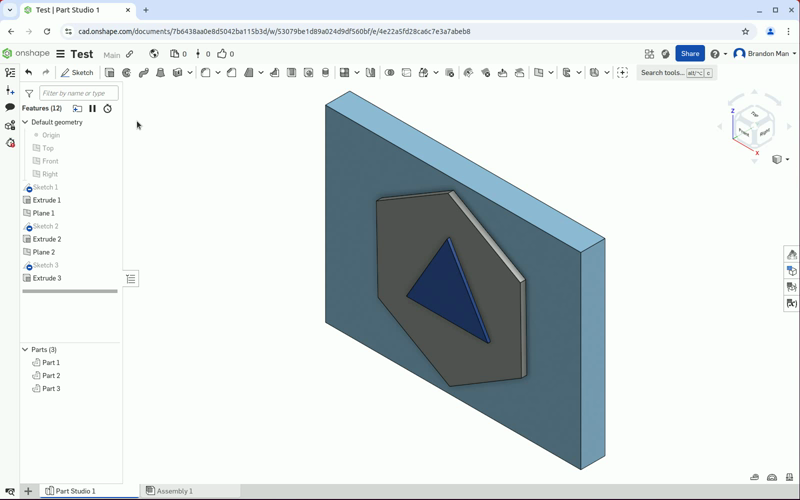
mouse_move(73, 189)
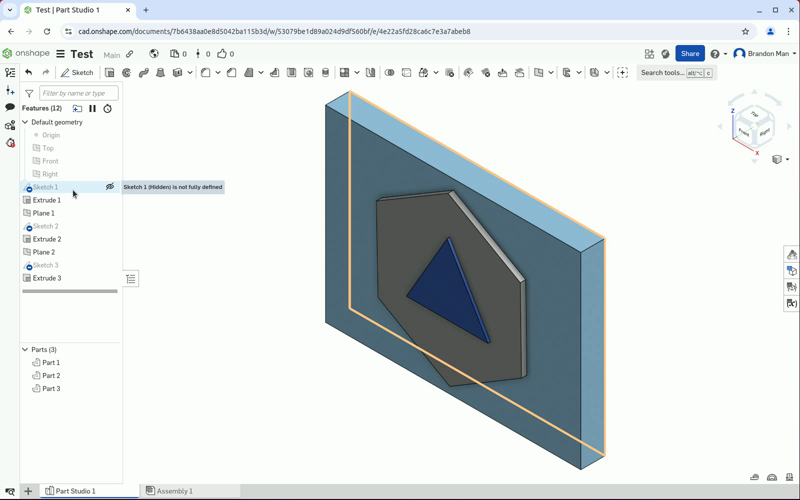
click(73, 189)